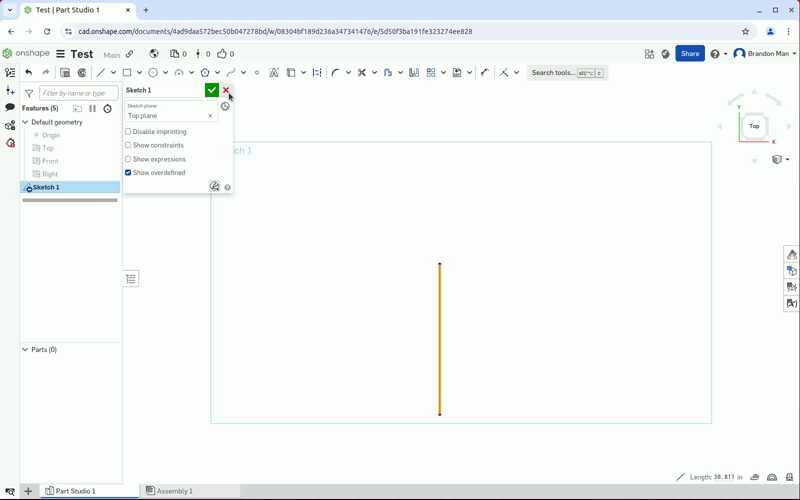
key(shift+h)
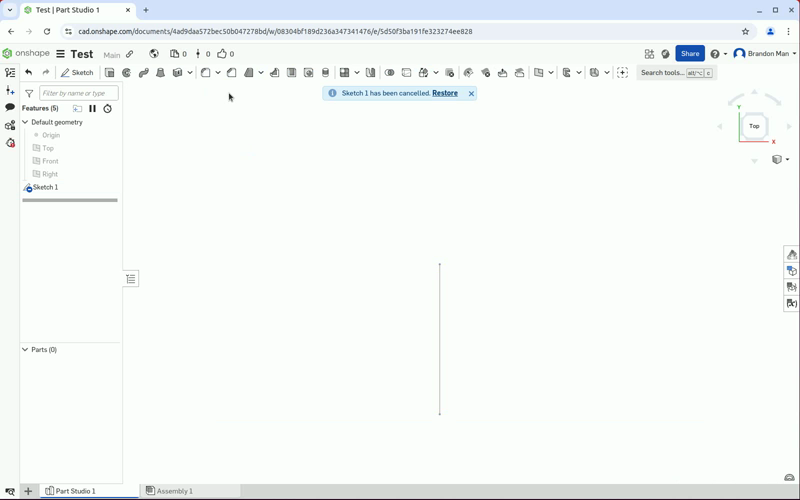
key(shift+s)
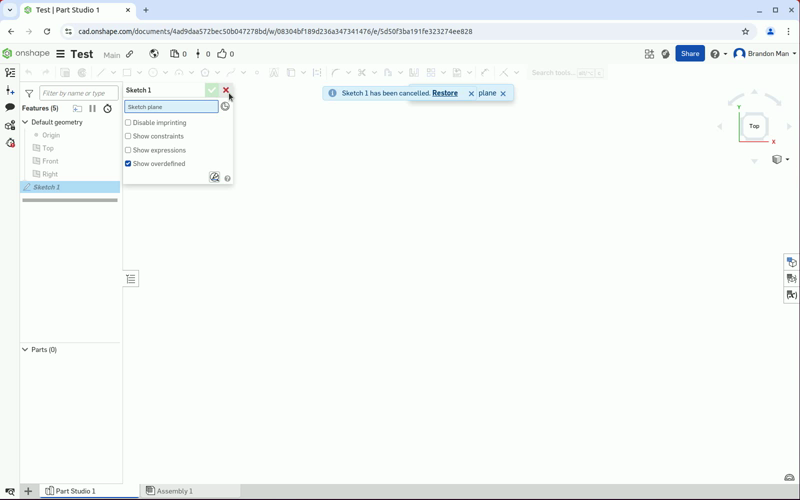
mouse_move(73, 150)
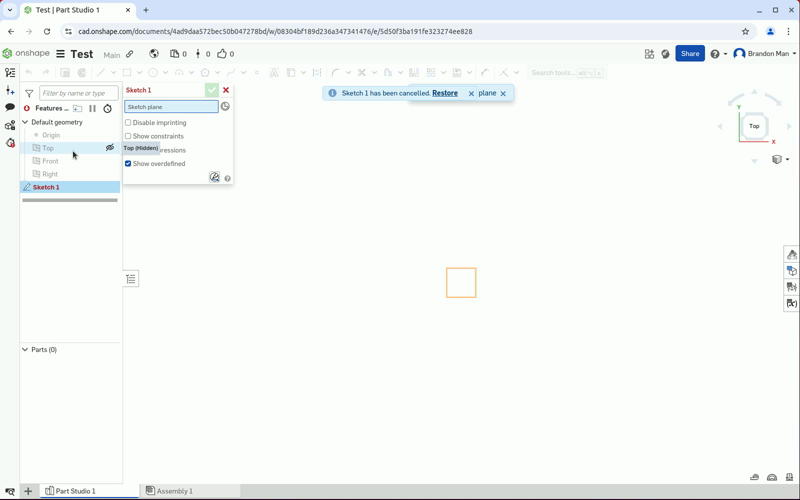
click(73, 150)
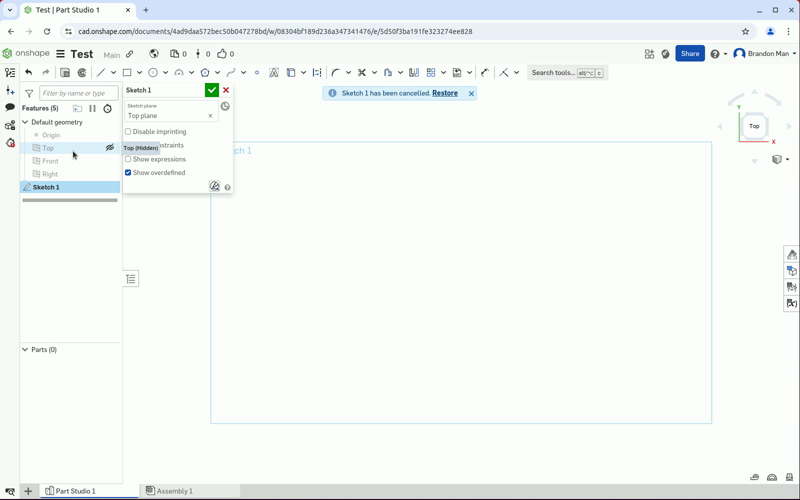
mouse_move(73, 352)
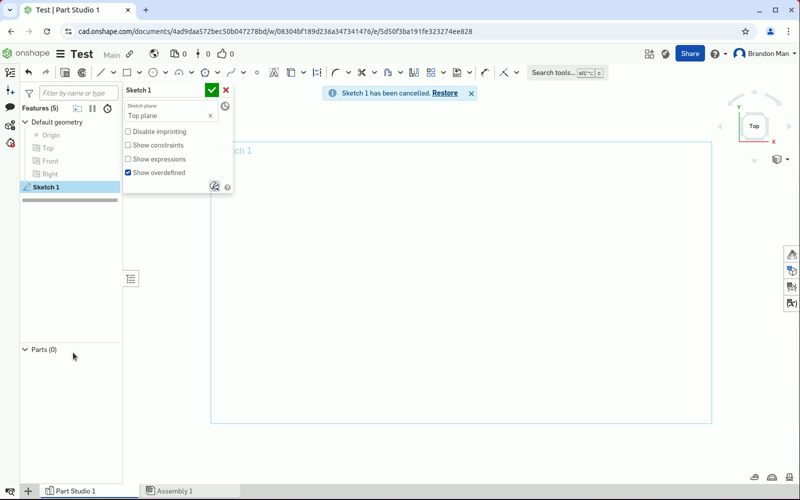
key(y)
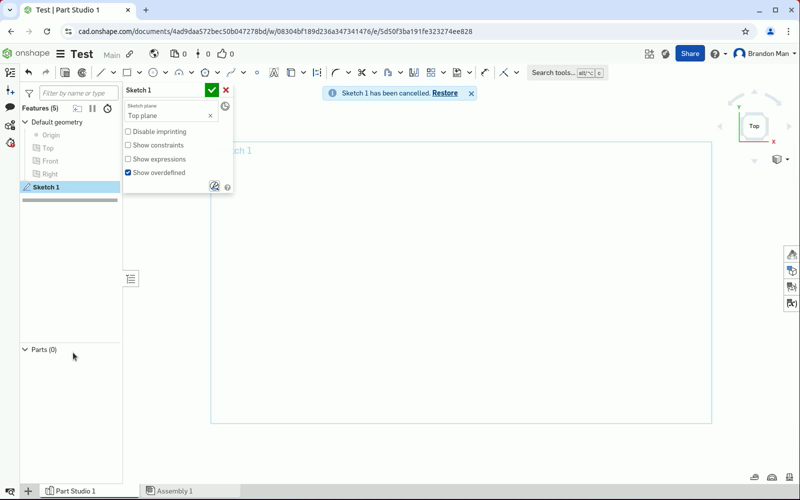
key(l)
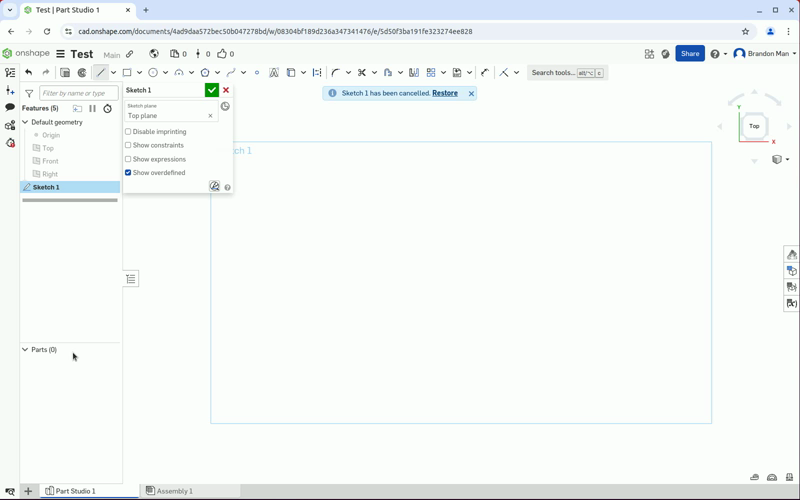
key_down(shift)
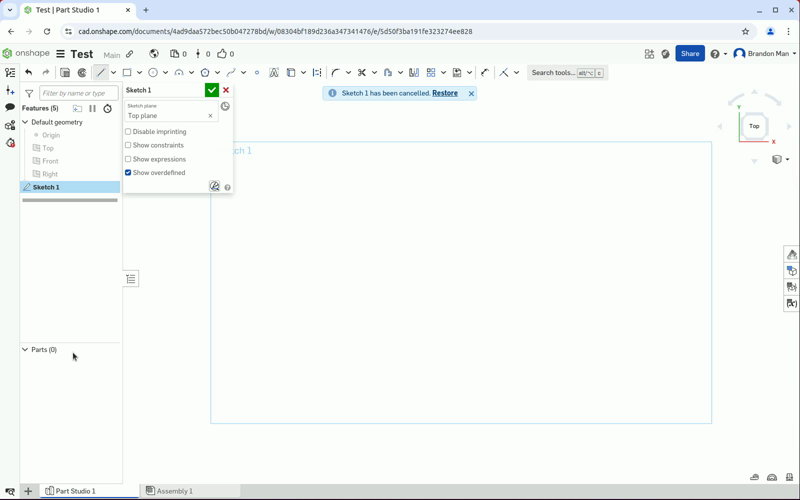
mouse_move(460, 264)
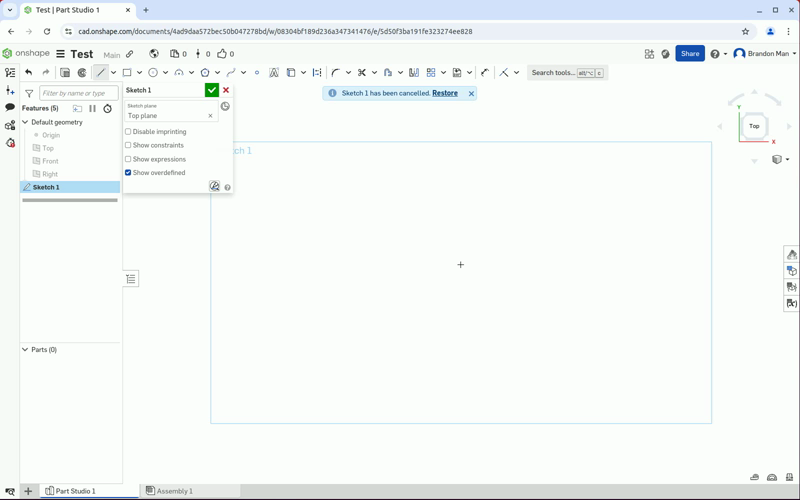
click(460, 264)
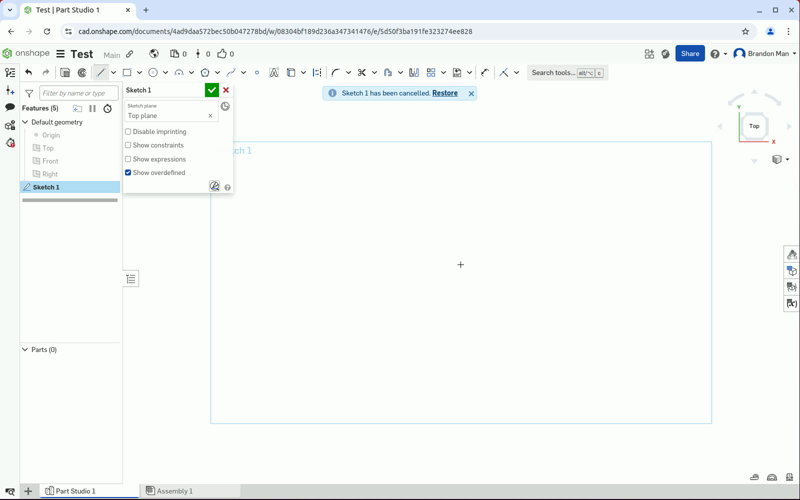
key_up(shift)
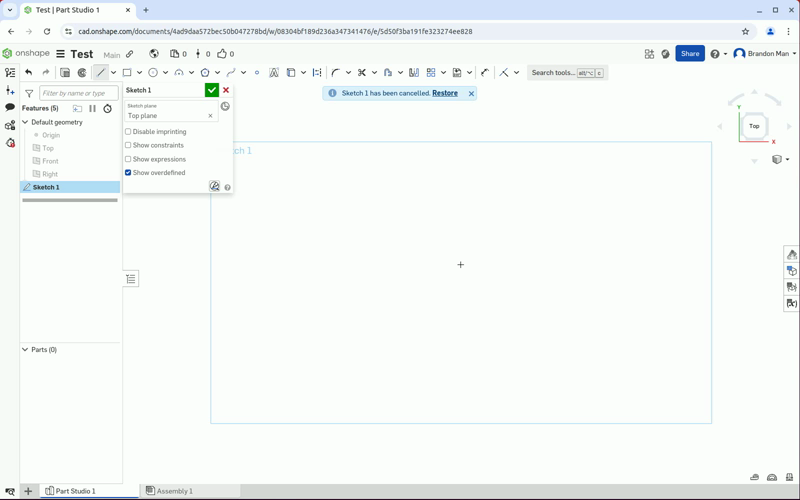
key_down(shift)
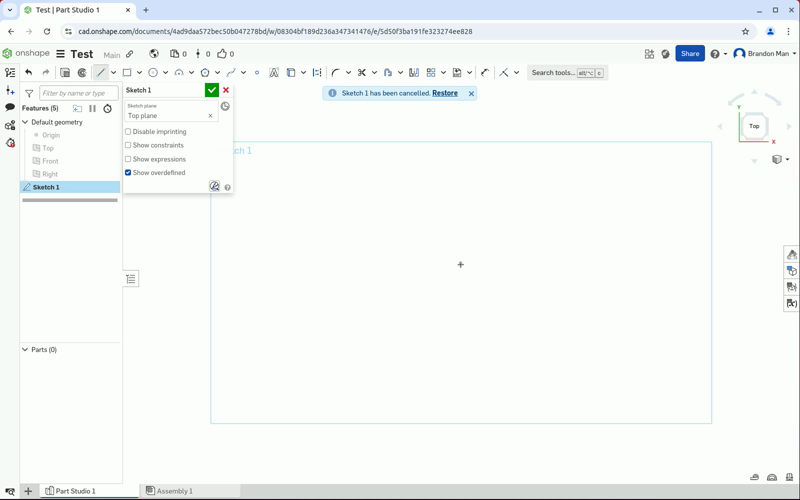
mouse_move(490, 264)
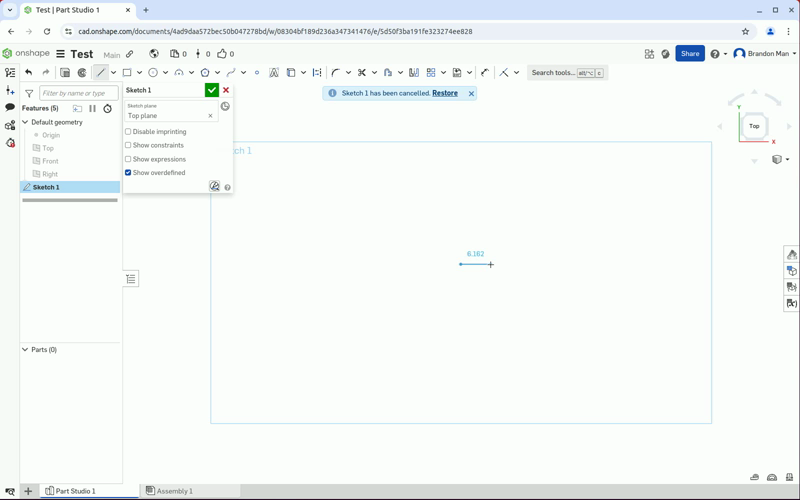
mouse_move(498, 264)
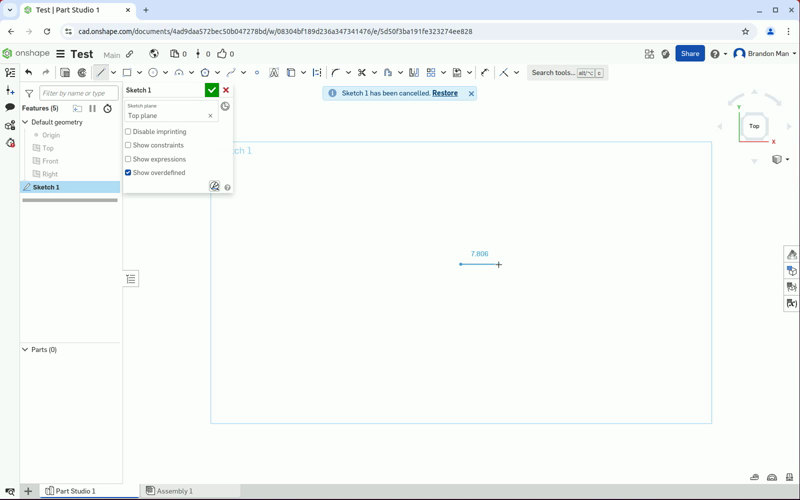
click(498, 264)
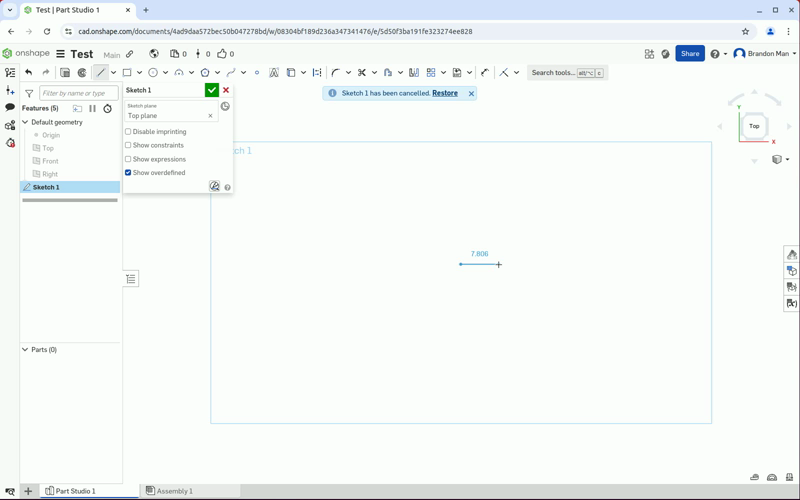
key_up(shift)
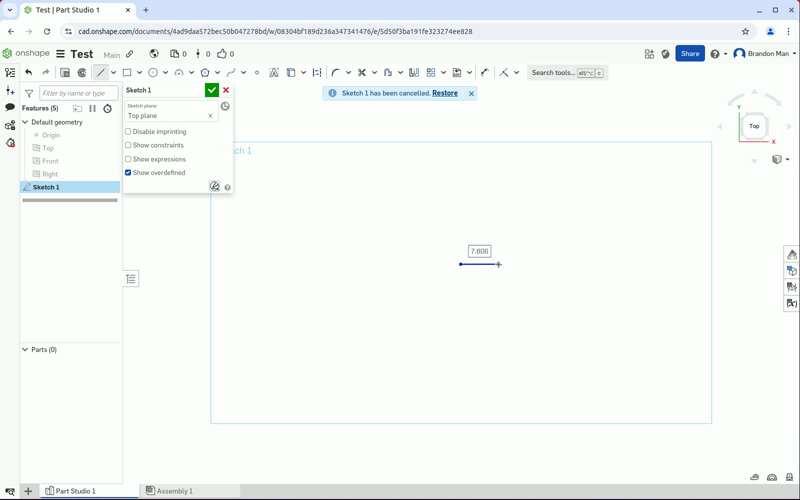
key_down(shift)
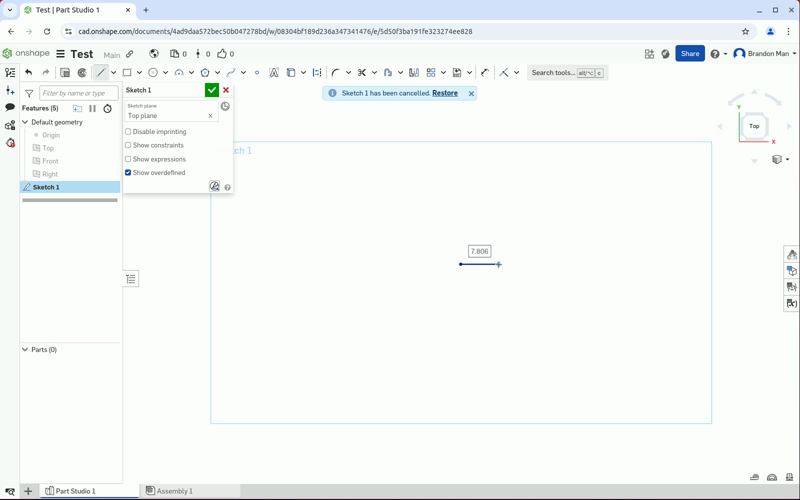
mouse_move(528, 264)
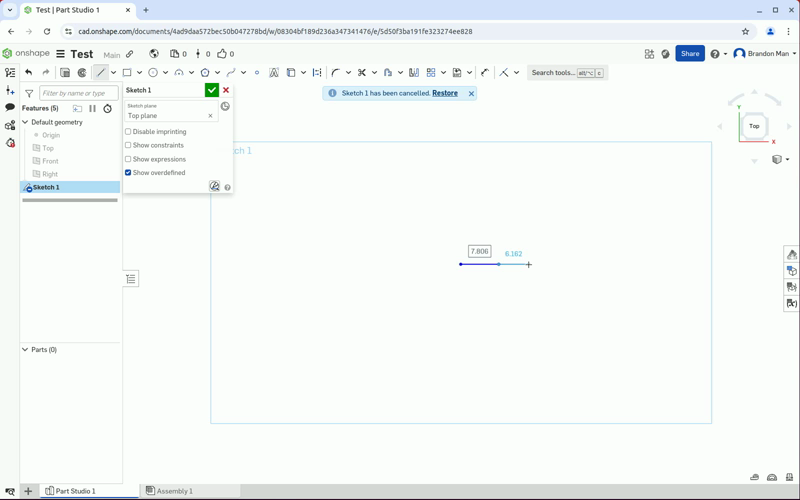
mouse_move(498, 283)
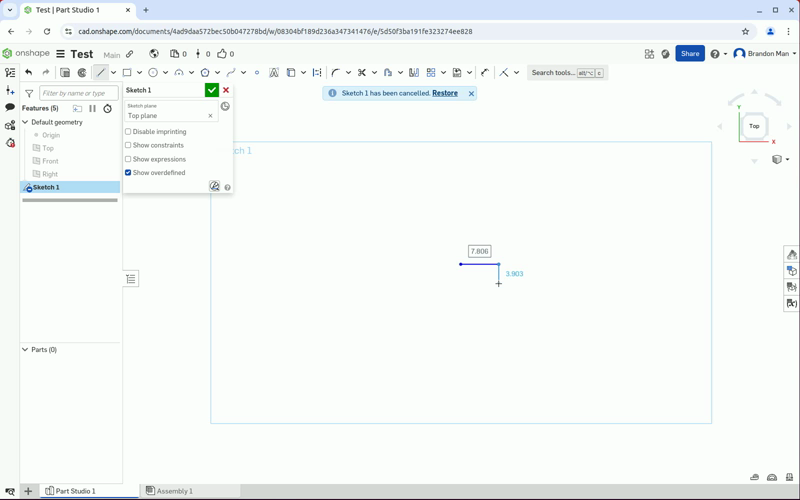
click(498, 283)
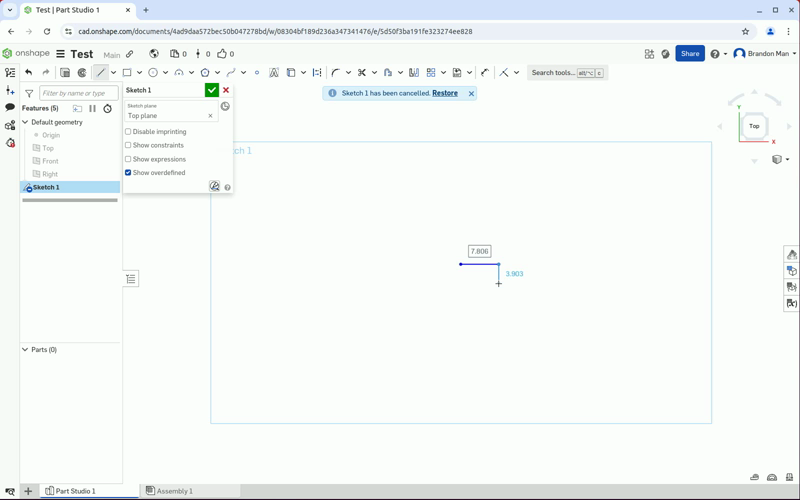
key_up(shift)
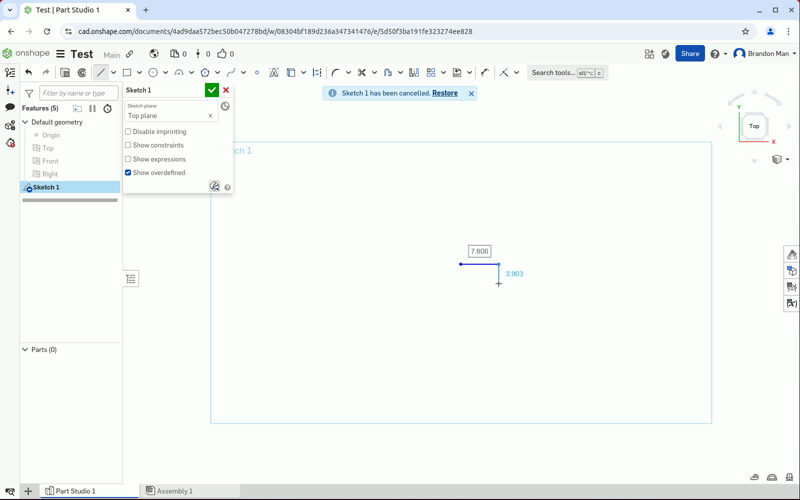
key_down(shift)
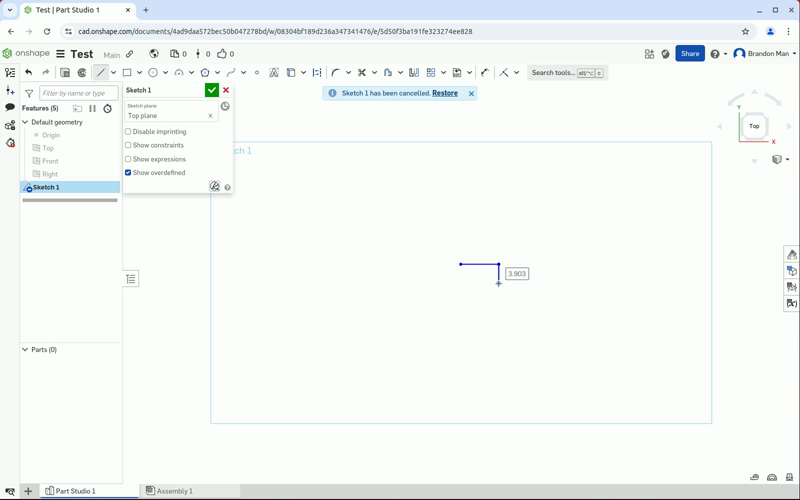
mouse_move(573, 283)
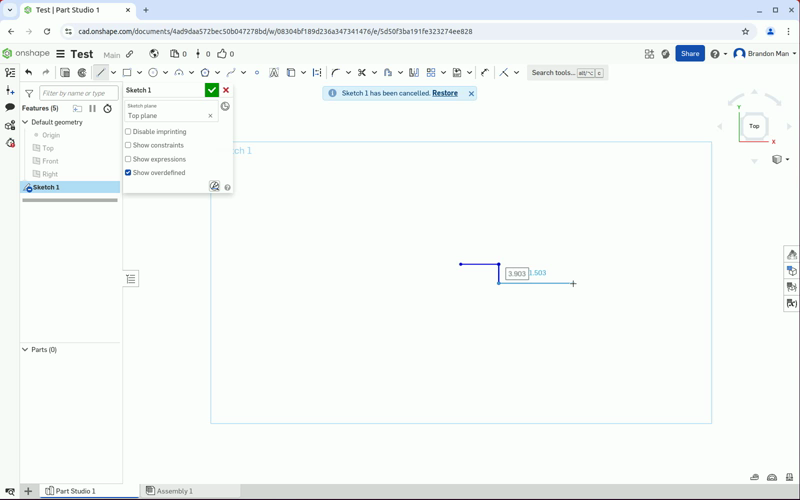
click(573, 283)
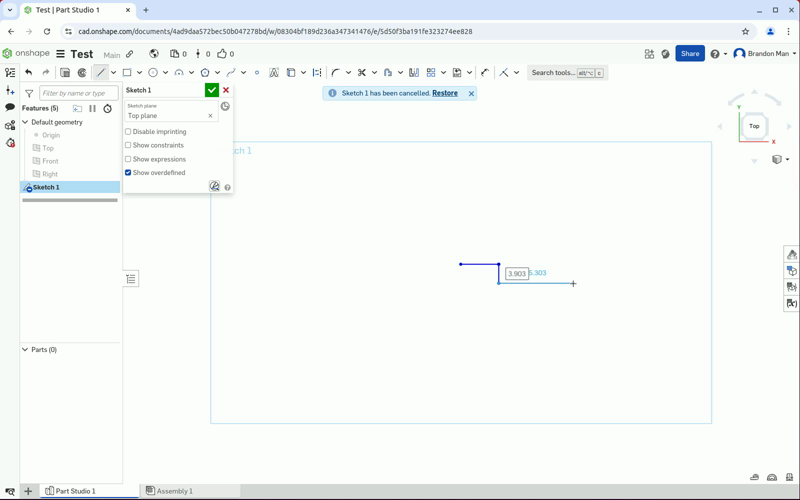
key_up(shift)
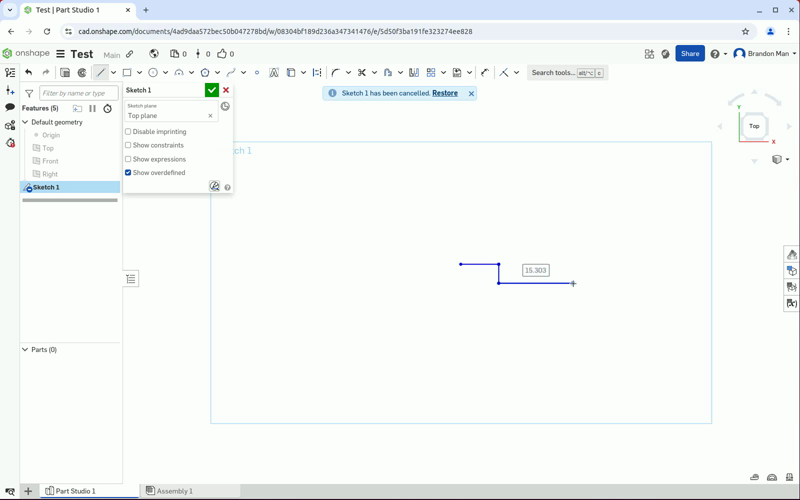
key_down(shift)
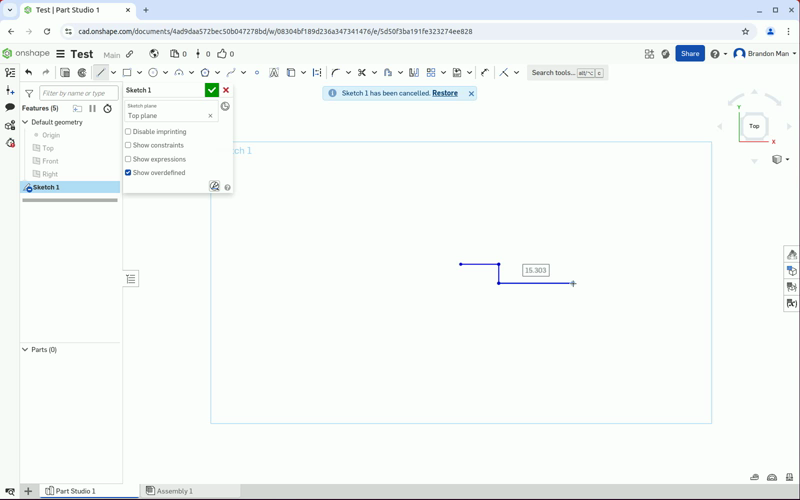
mouse_move(589, 283)
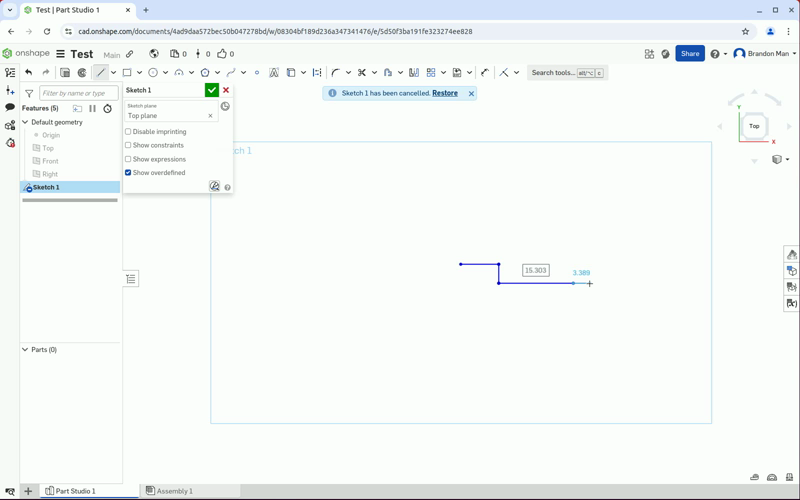
mouse_move(573, 226)
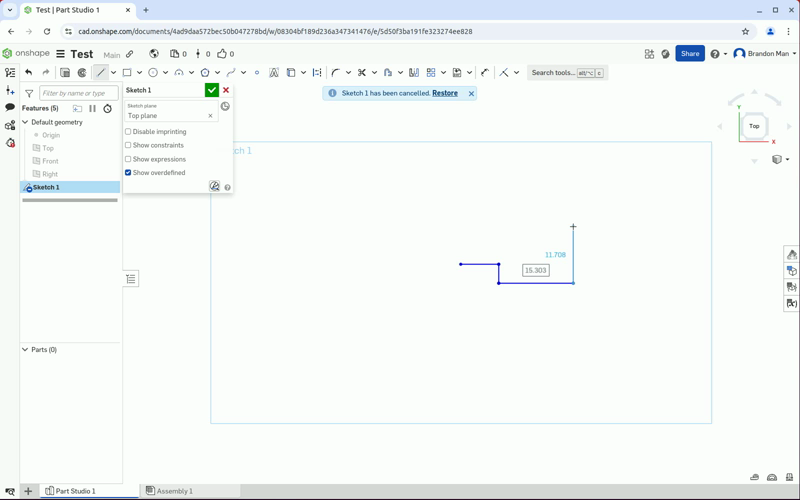
click(573, 226)
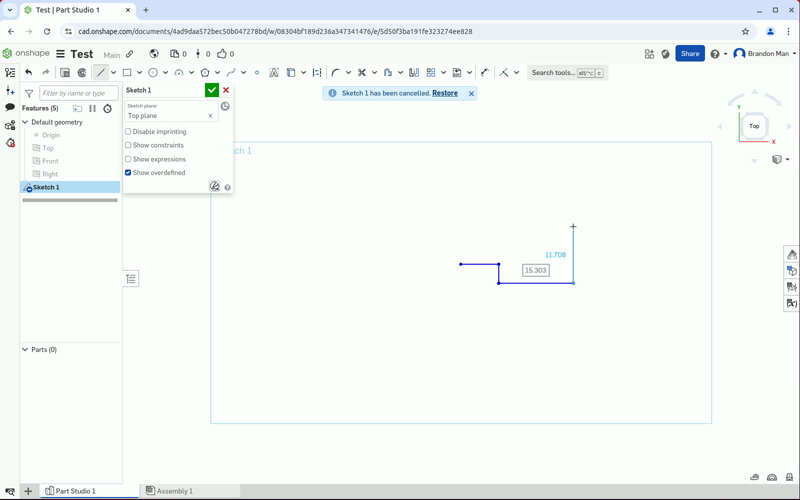
key_up(shift)
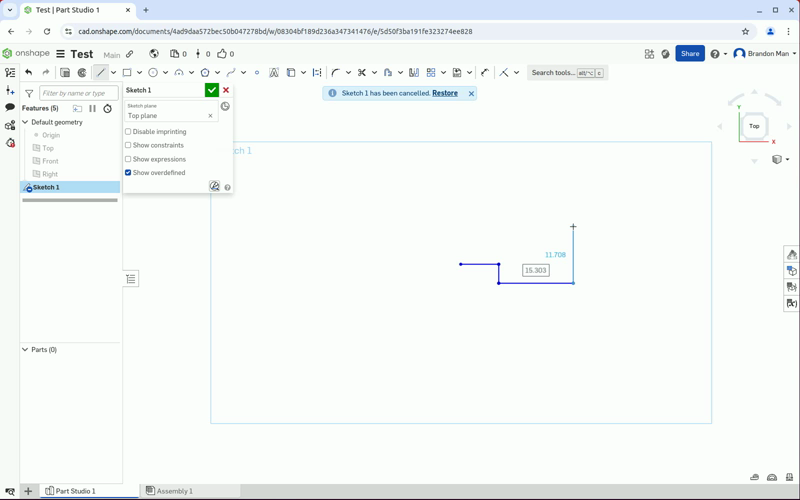
key_down(shift)
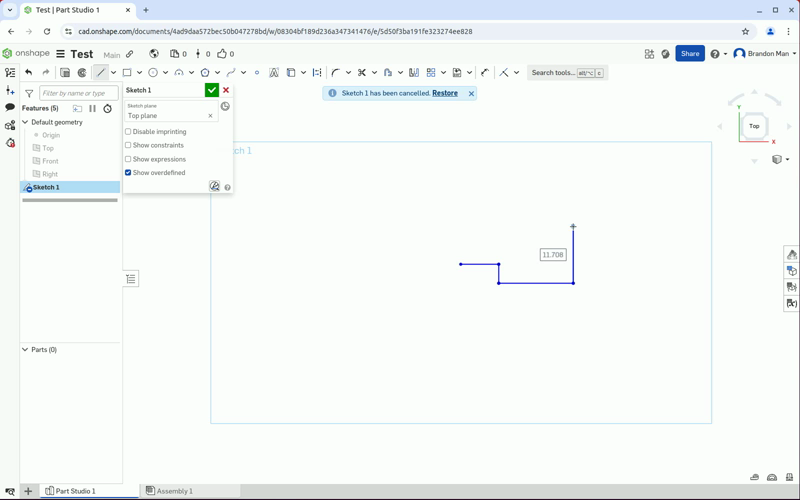
mouse_move(460, 226)
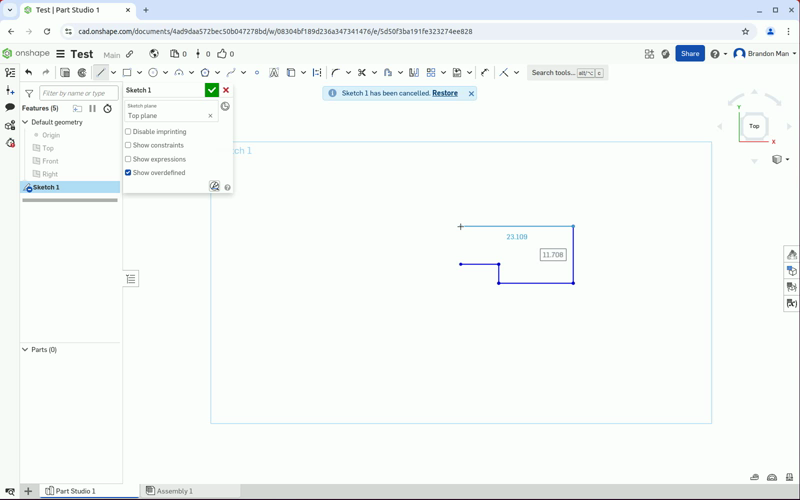
click(460, 226)
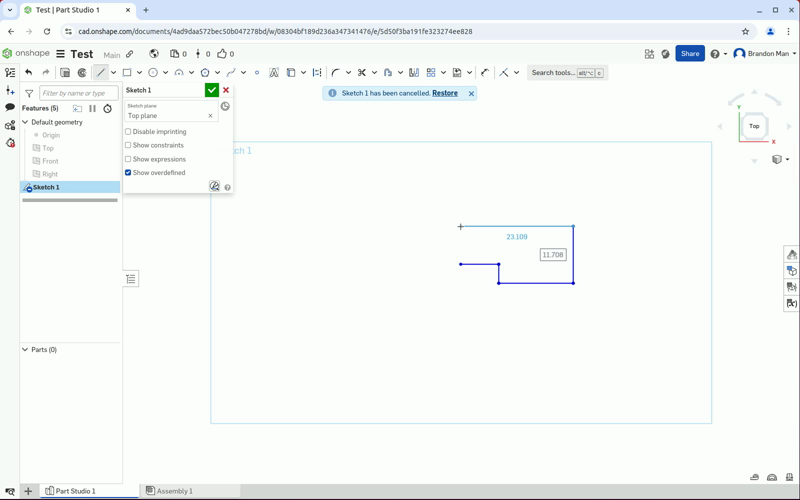
key_up(shift)
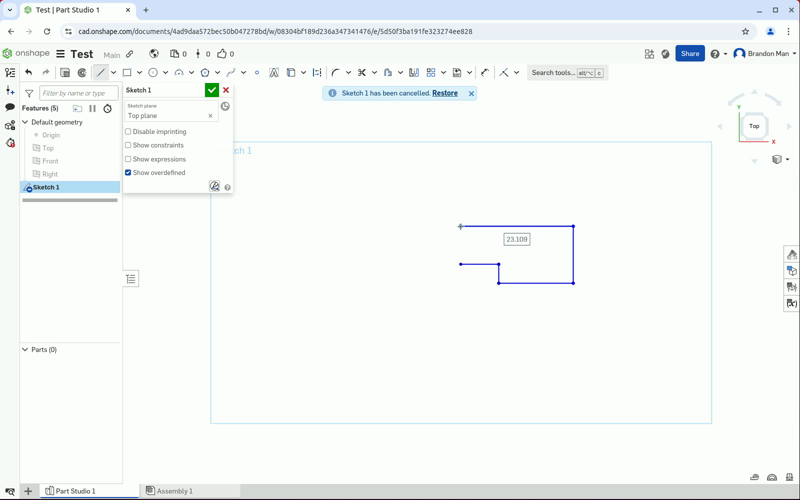
mouse_move(490, 226)
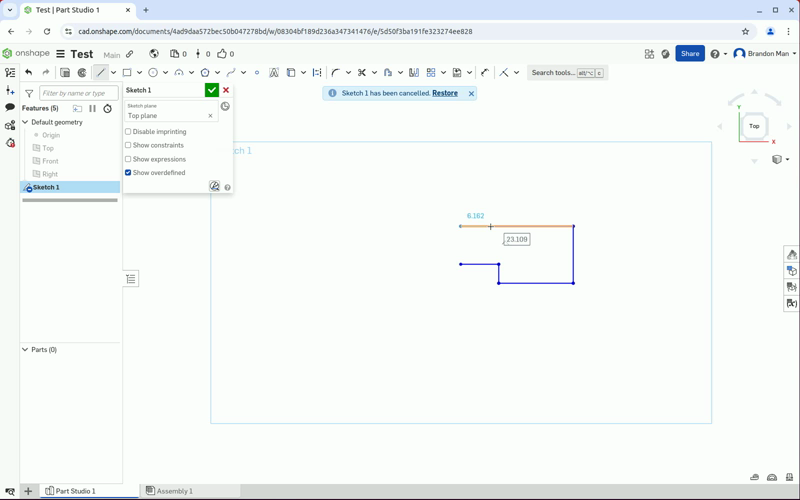
key_down(shift)
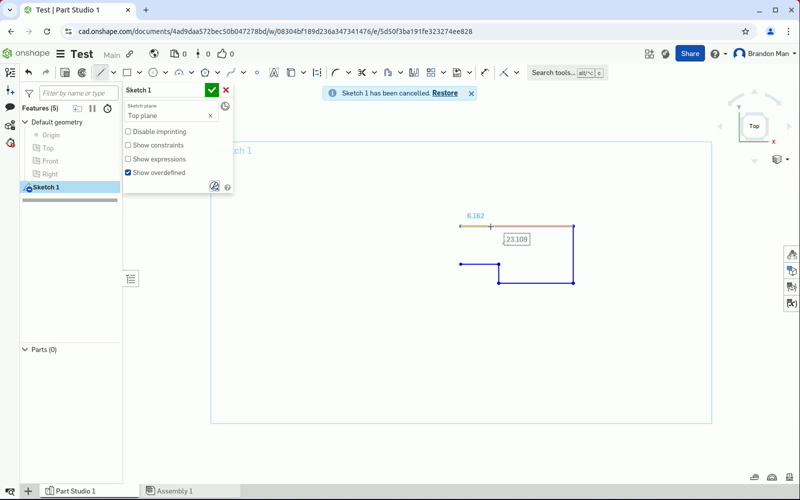
mouse_move(460, 264)
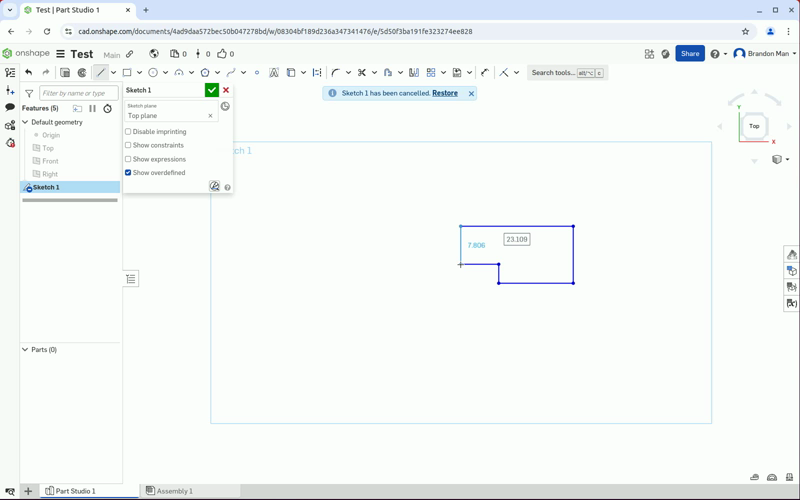
key_up(shift)
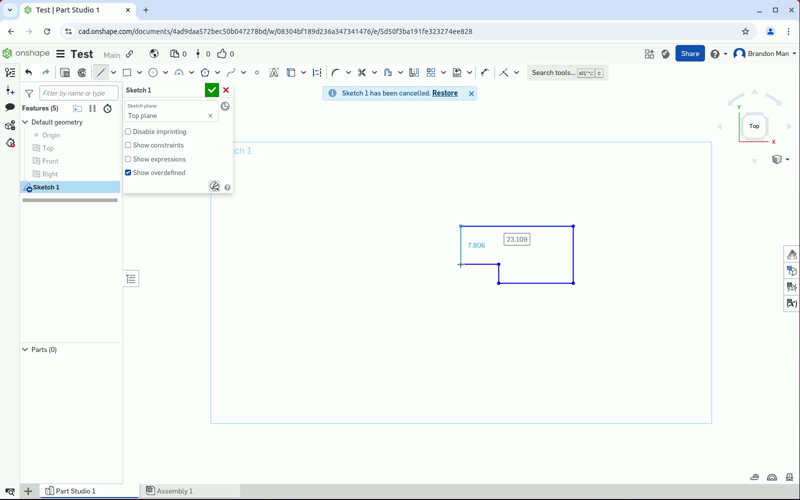
click(460, 264)
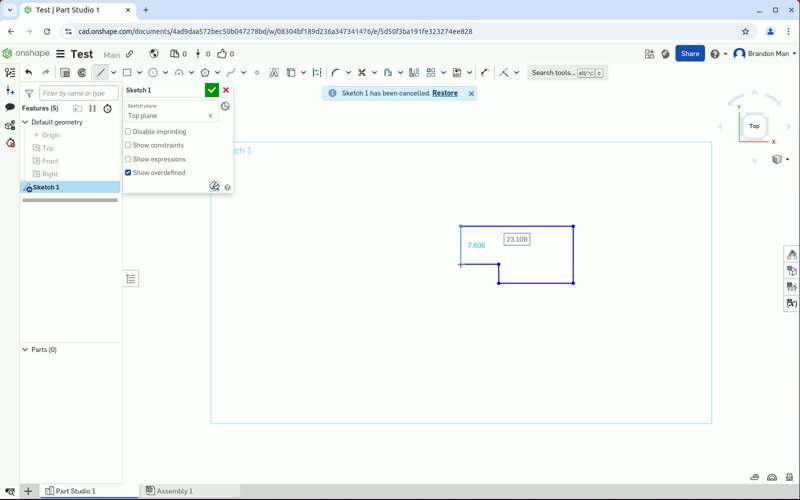
key(esc)
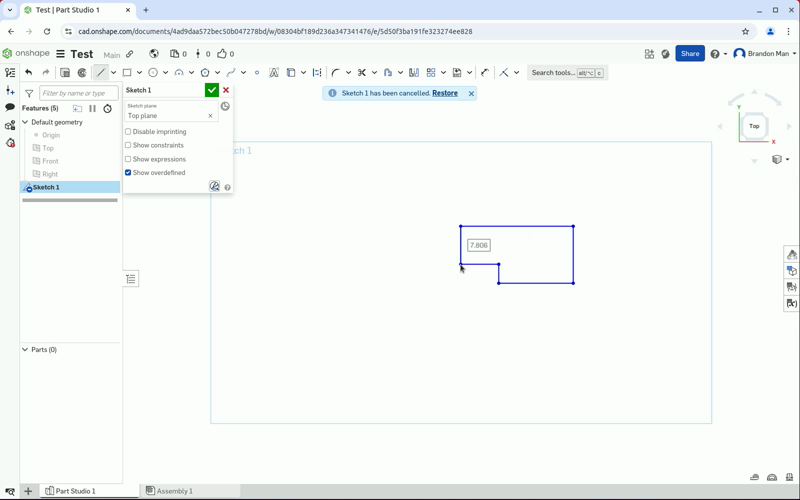
mouse_move(562, 233)
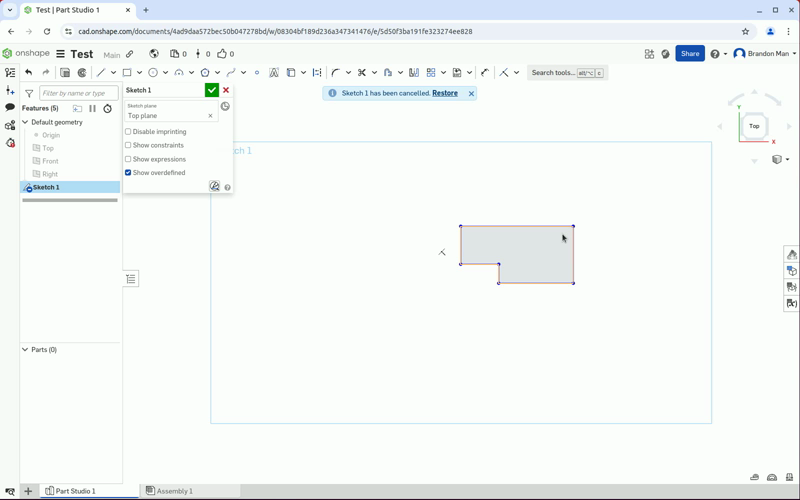
click(562, 233)
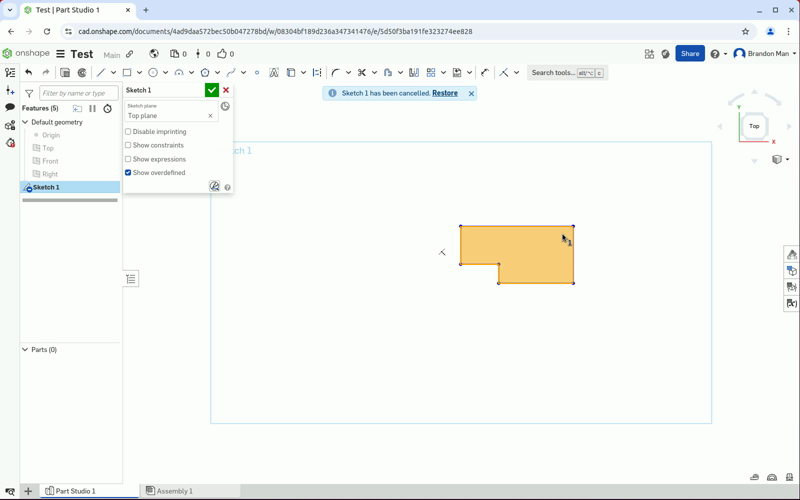
mouse_move(73, 352)
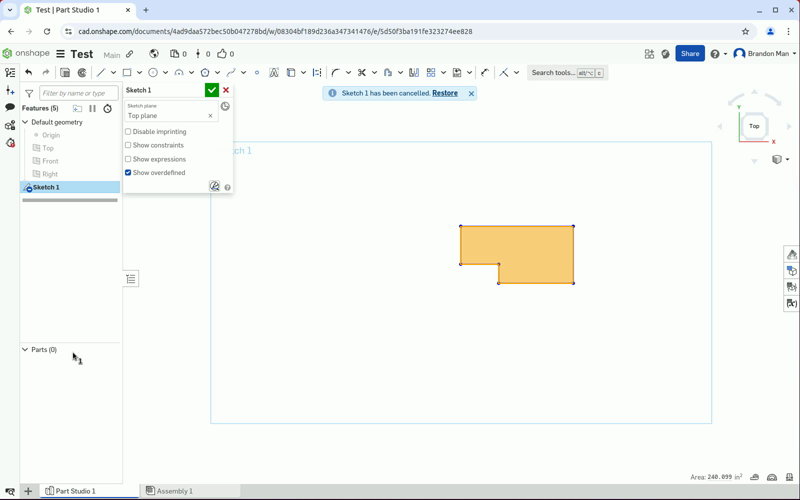
key(shift+y)
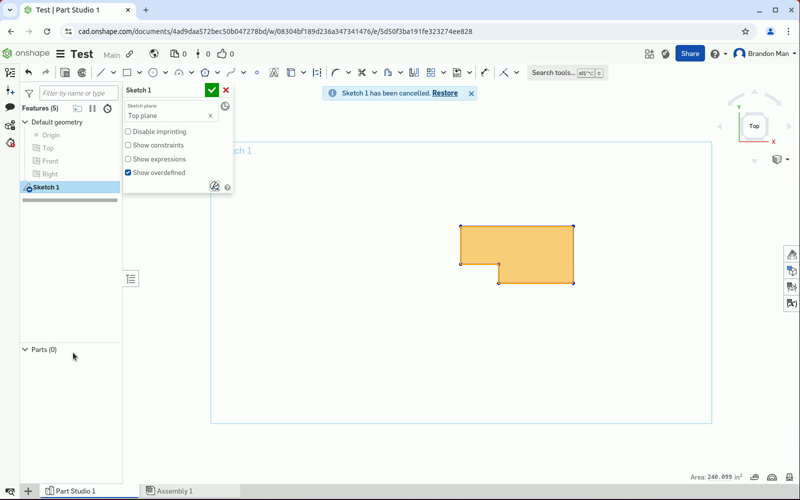
key(shift+e)
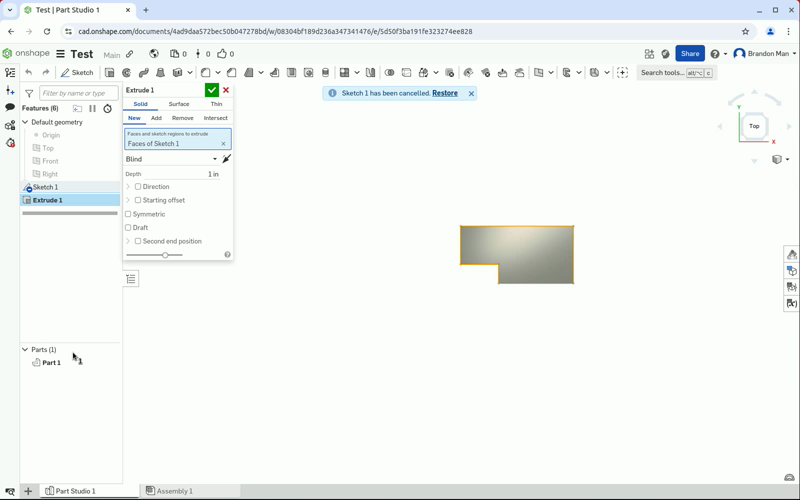
mouse_move(143, 106)
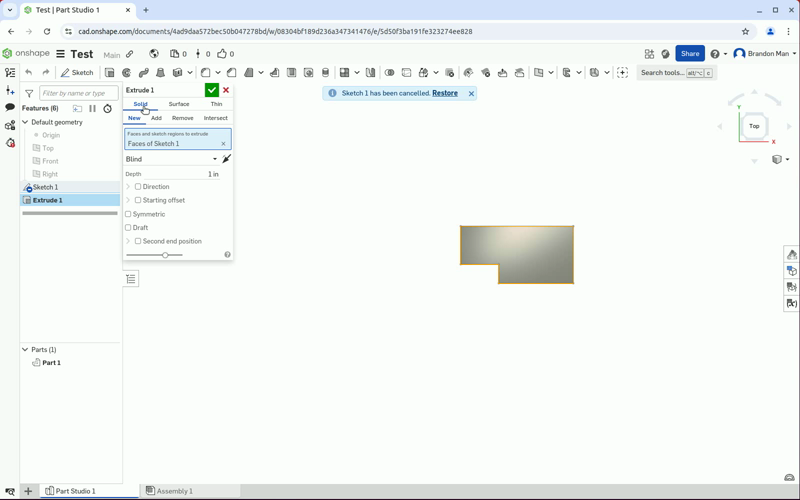
click(143, 106)
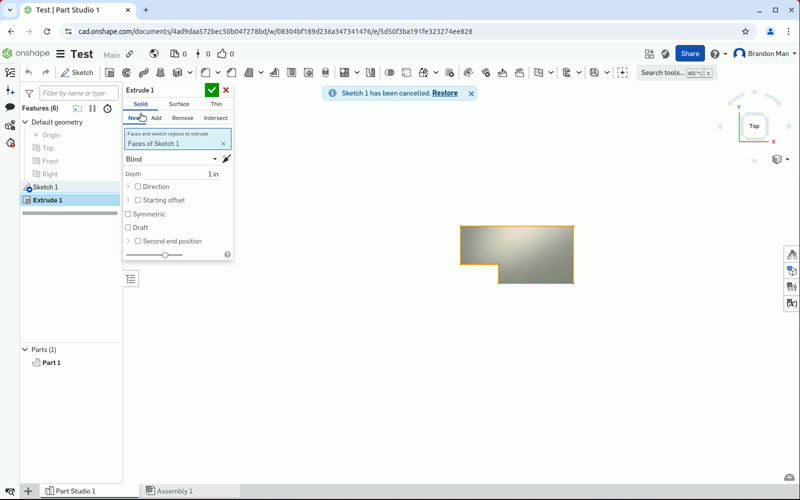
mouse_move(137, 120)
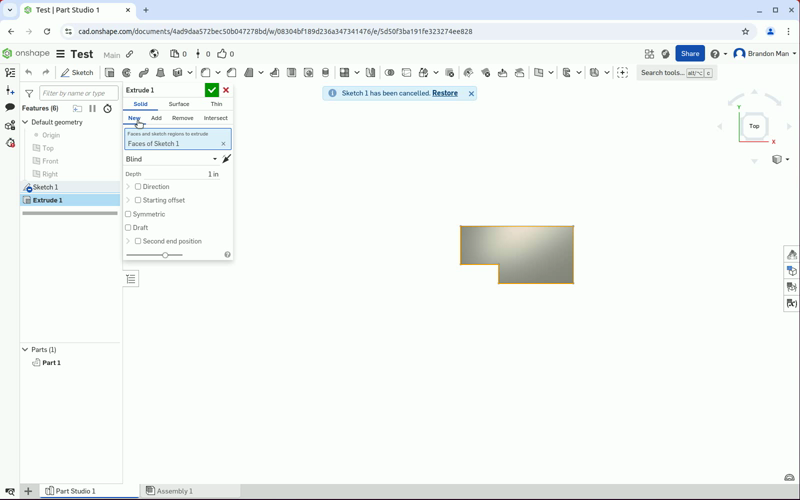
click(137, 120)
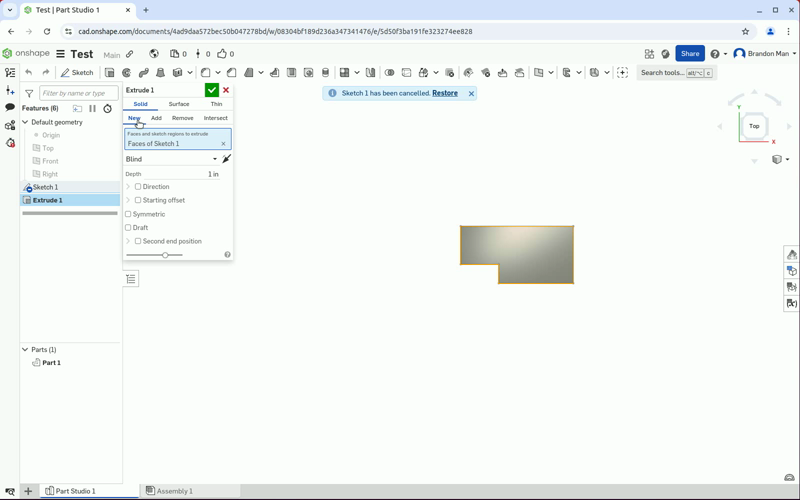
key(tab, 4)
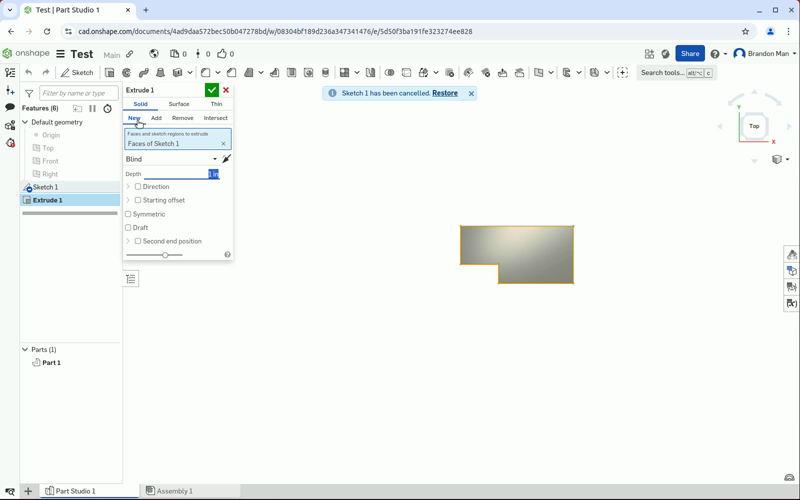
text(3.851)
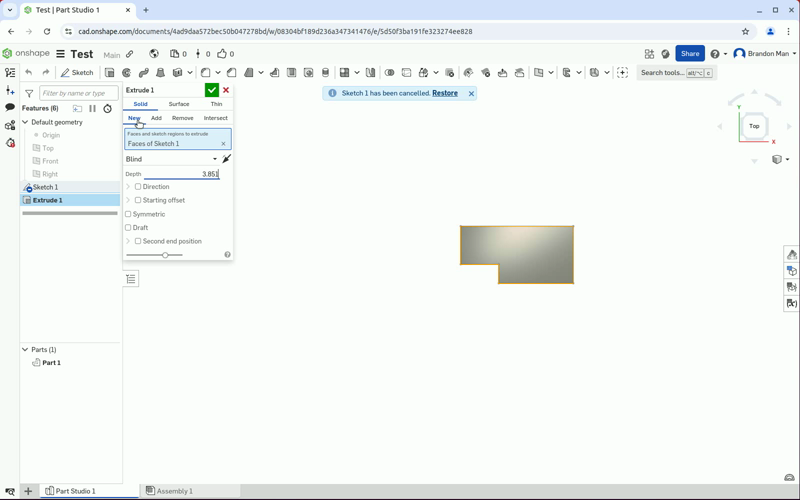
key(enter)
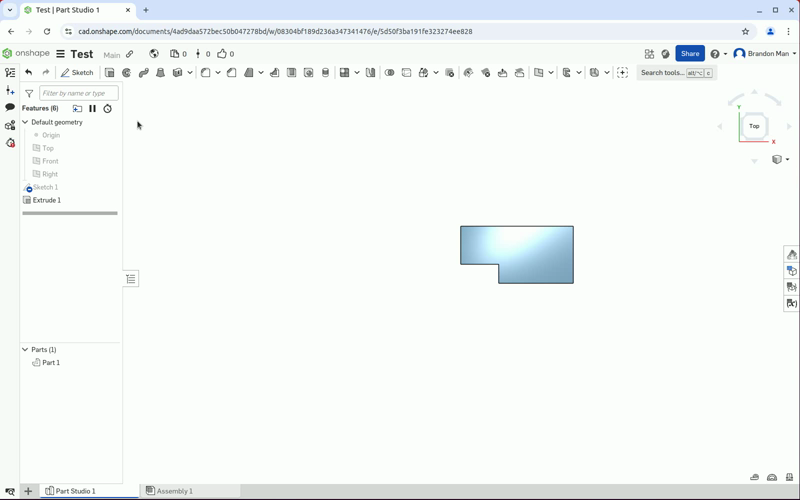
key(shift+h)
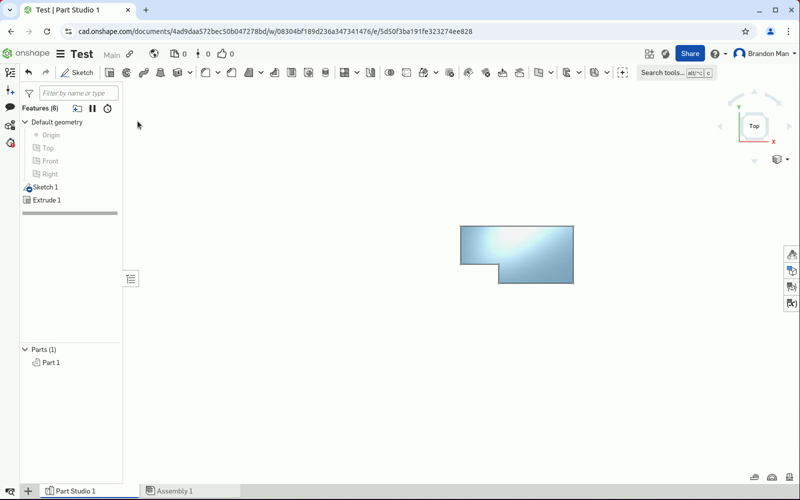
key(shift+h)
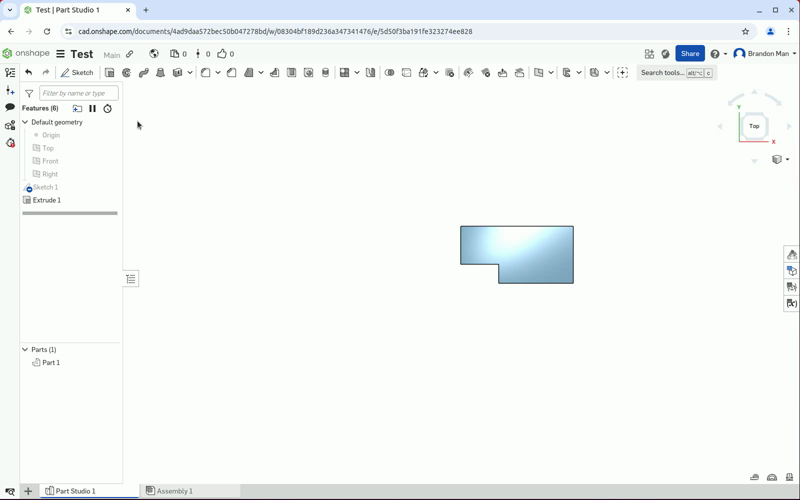
mouse_move(73, 189)
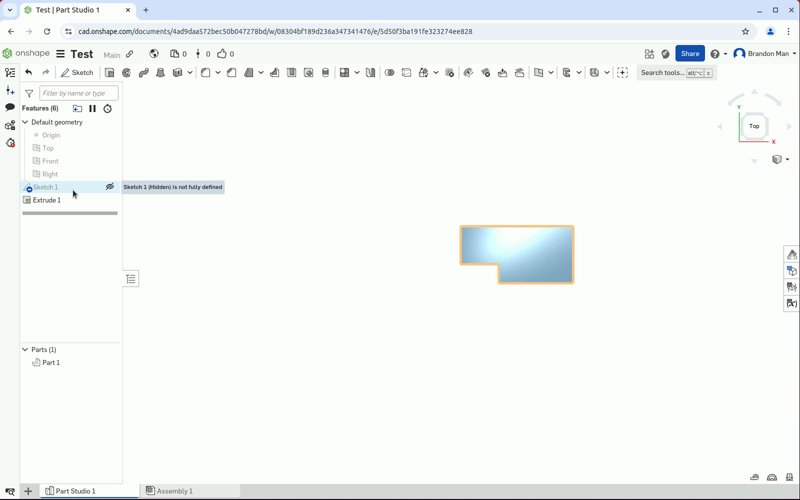
click(73, 189)
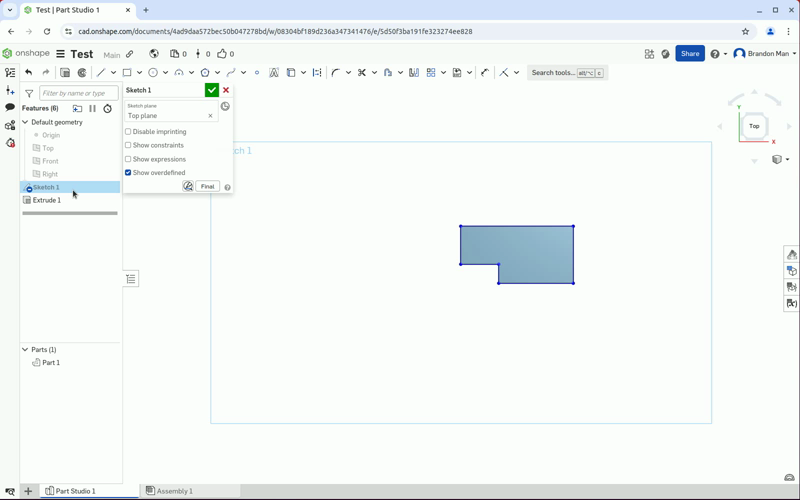
mouse_move(229, 92)
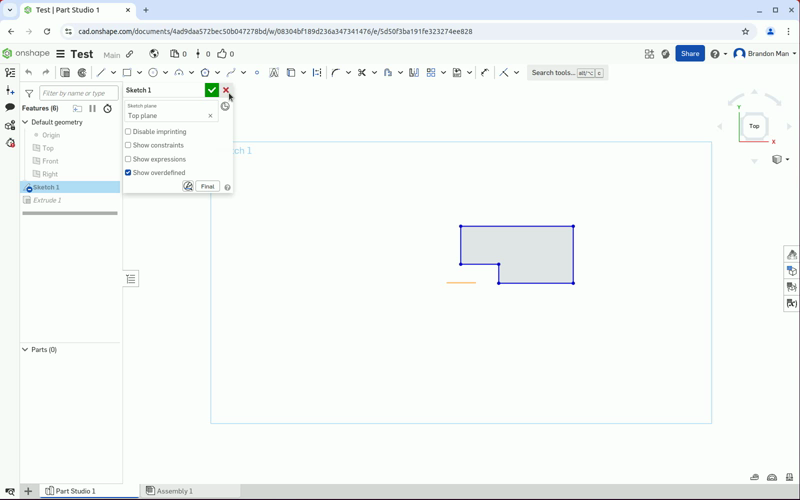
click(229, 92)
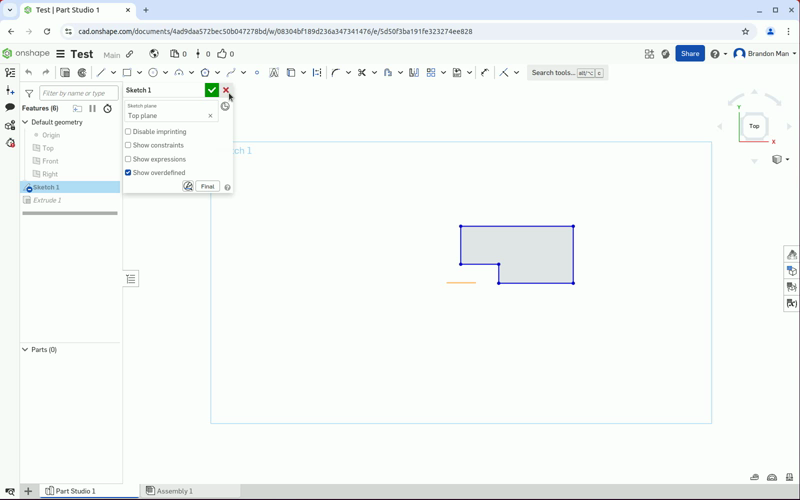
key(shift+s)
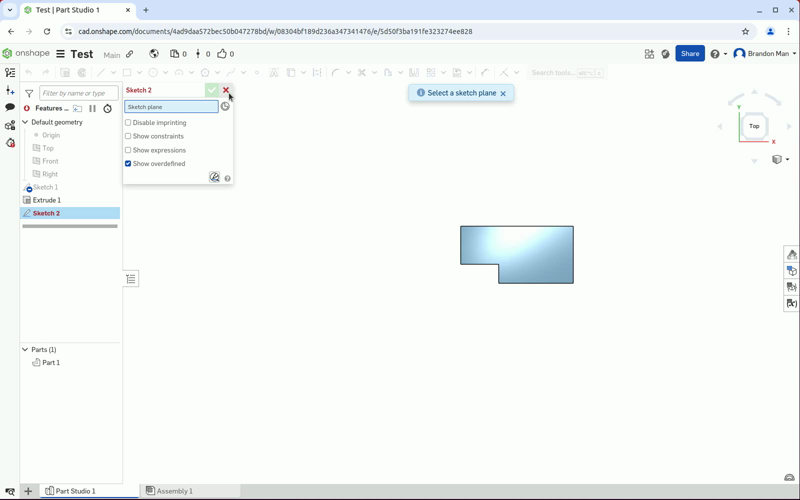
mouse_move(73, 150)
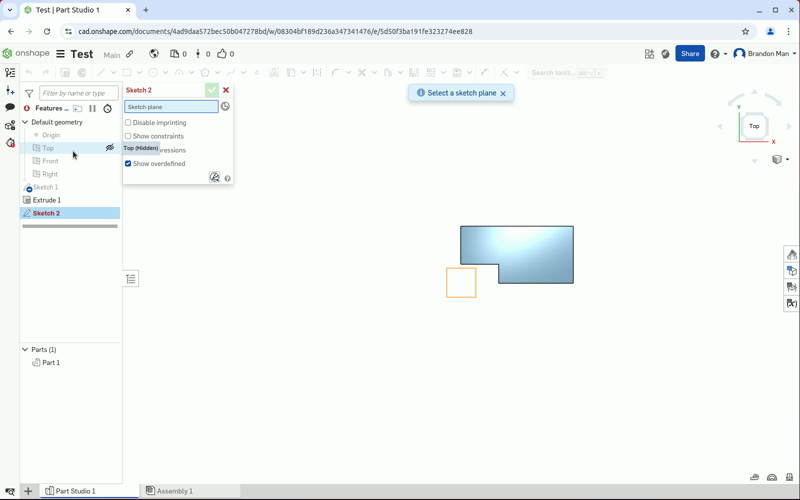
click(73, 150)
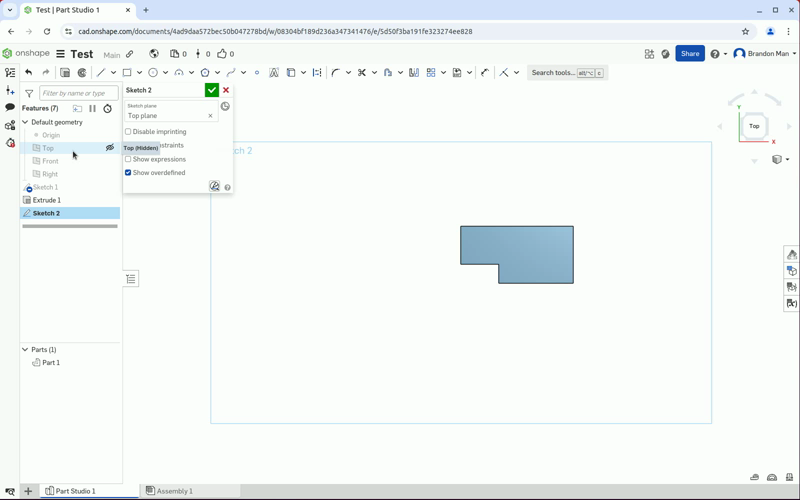
mouse_move(73, 352)
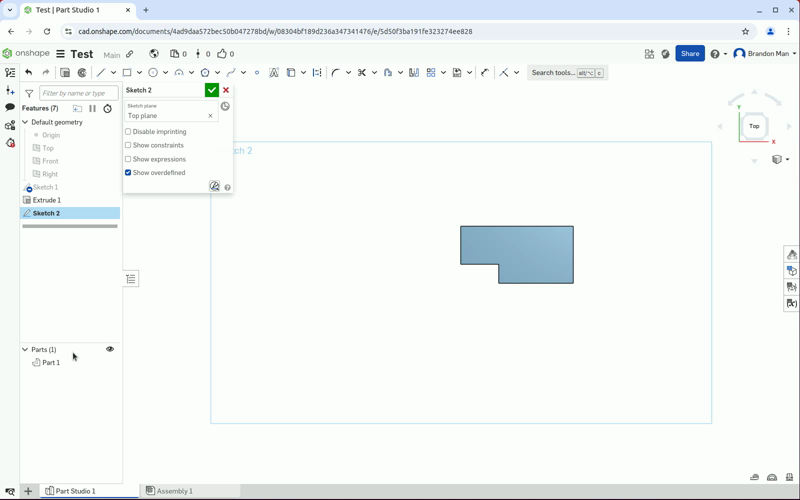
key(y)
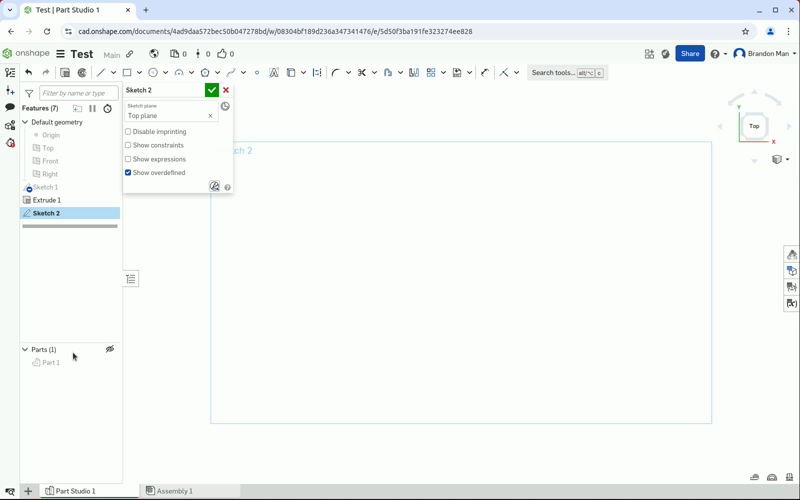
key(l)
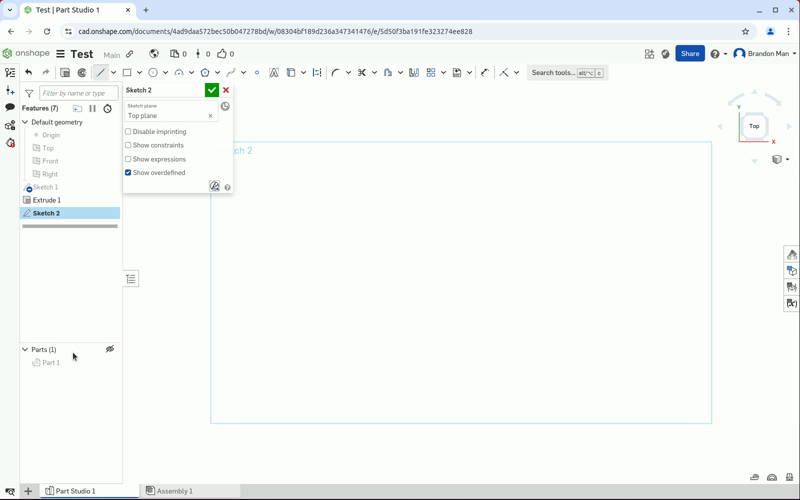
key_down(shift)
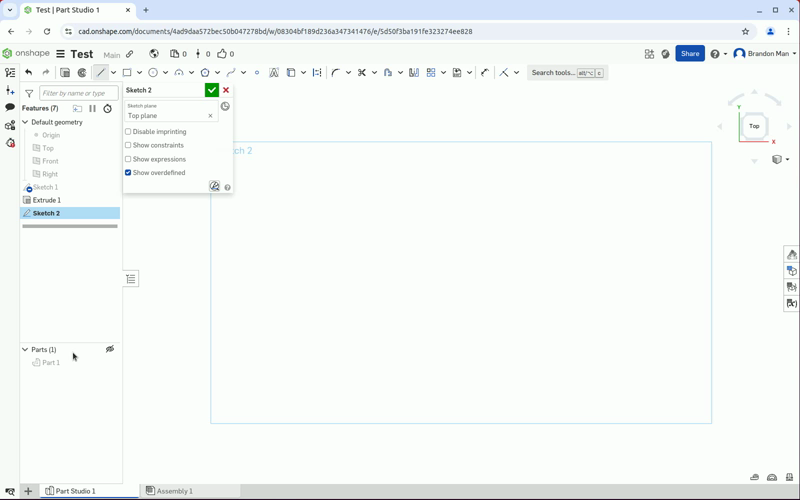
mouse_move(460, 282)
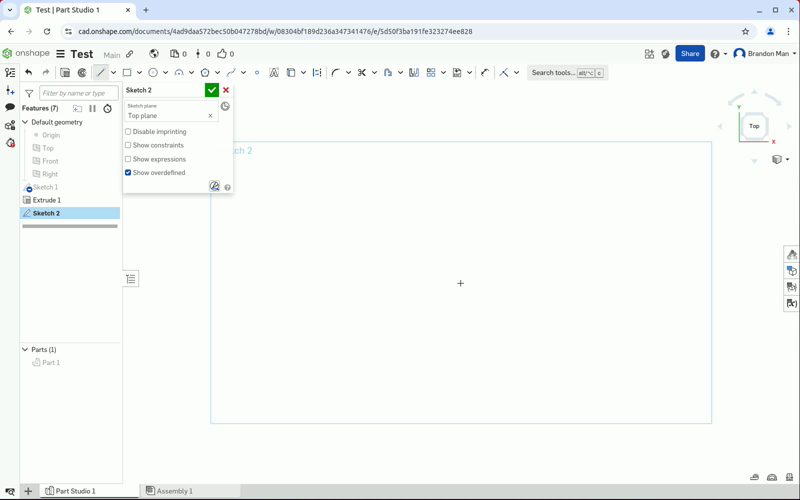
click(460, 282)
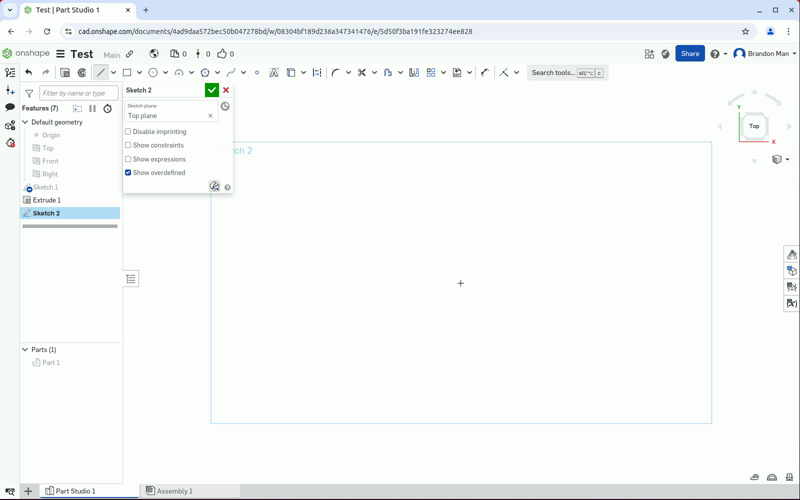
key_up(shift)
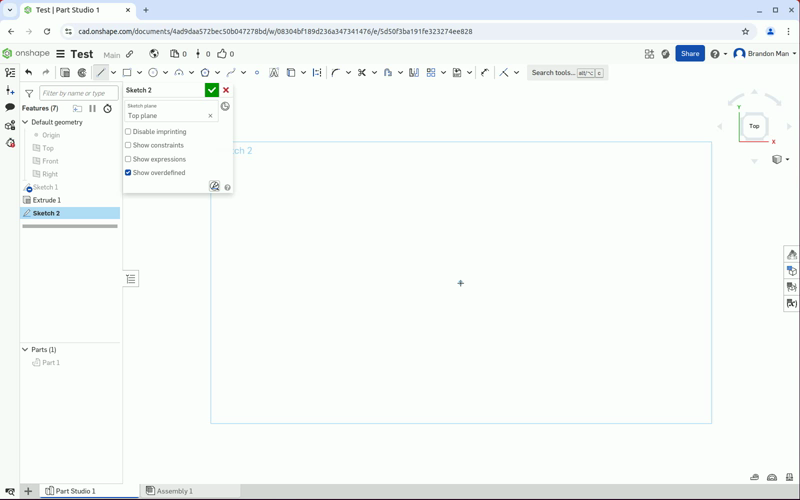
key_down(shift)
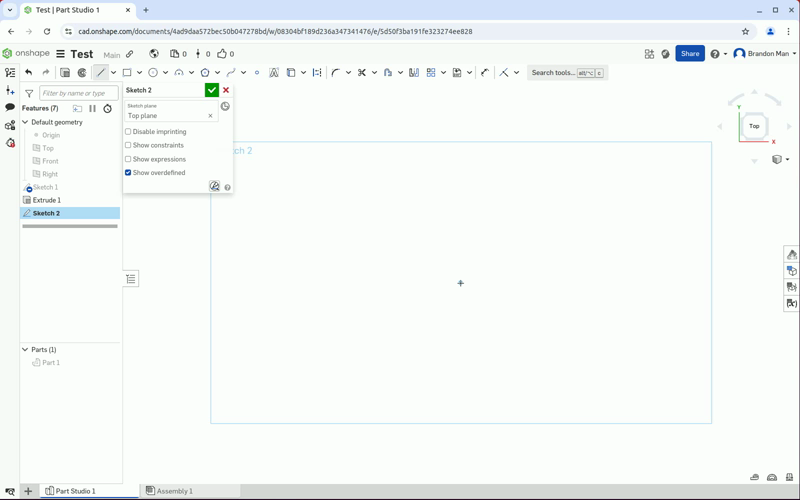
mouse_move(490, 282)
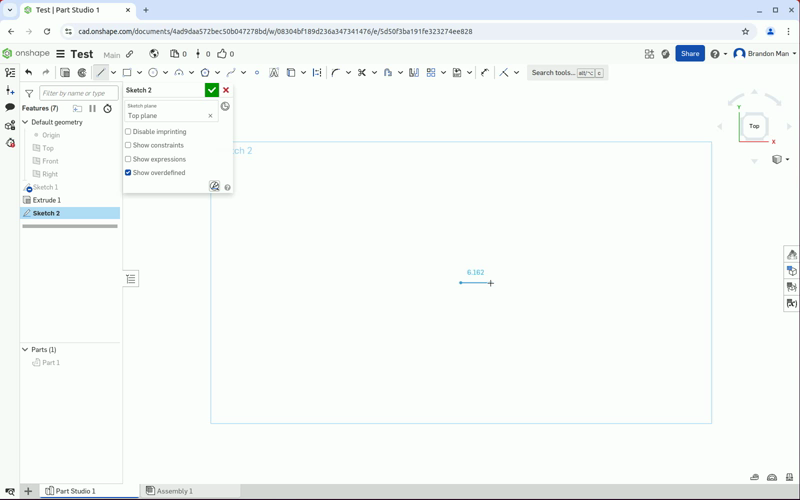
mouse_move(499, 282)
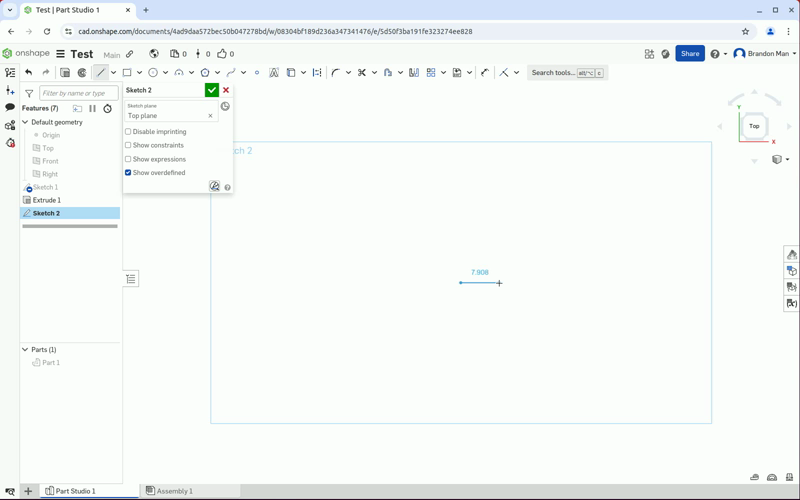
click(499, 282)
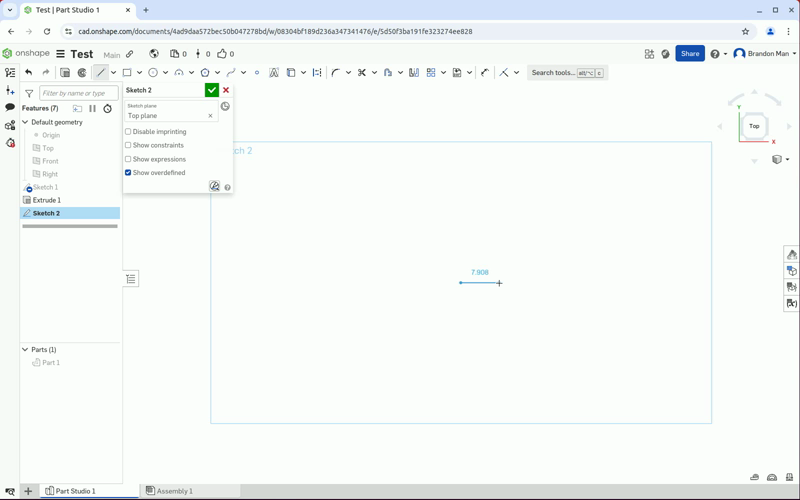
key_up(shift)
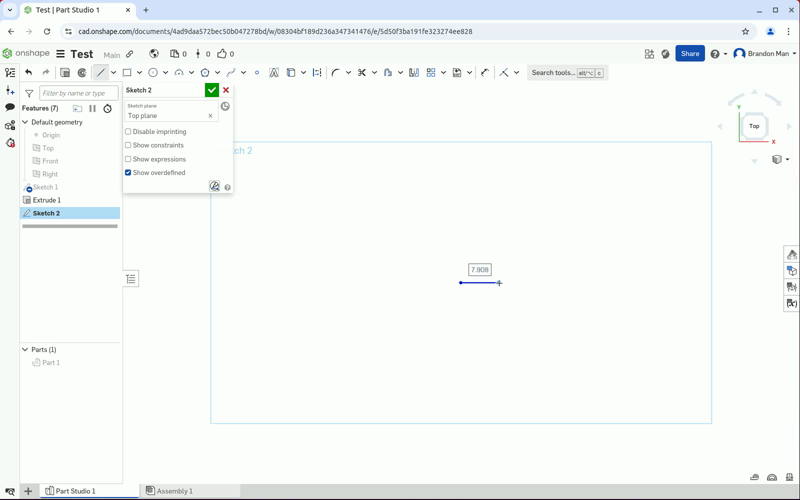
key_down(shift)
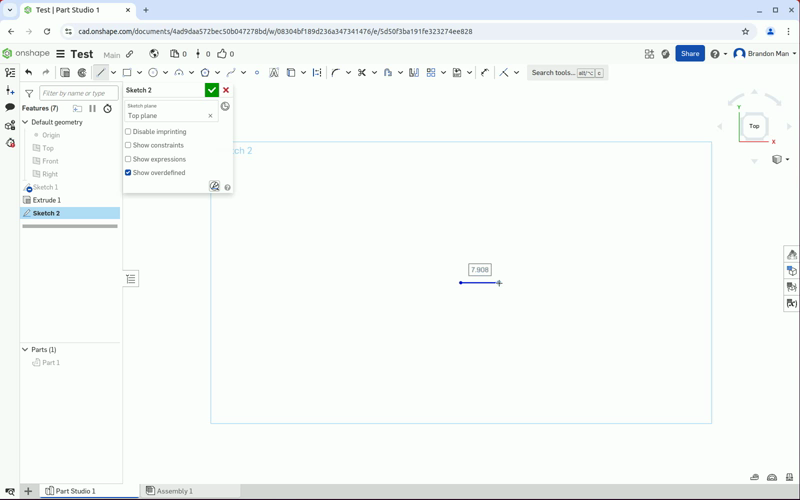
mouse_move(529, 282)
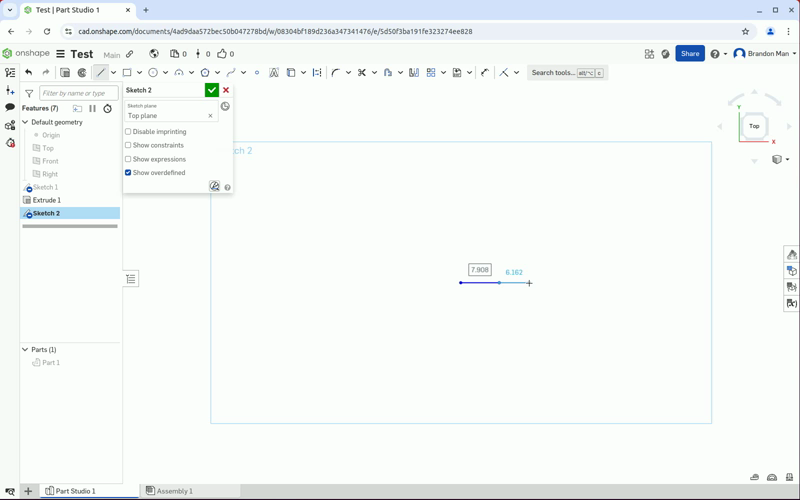
mouse_move(499, 263)
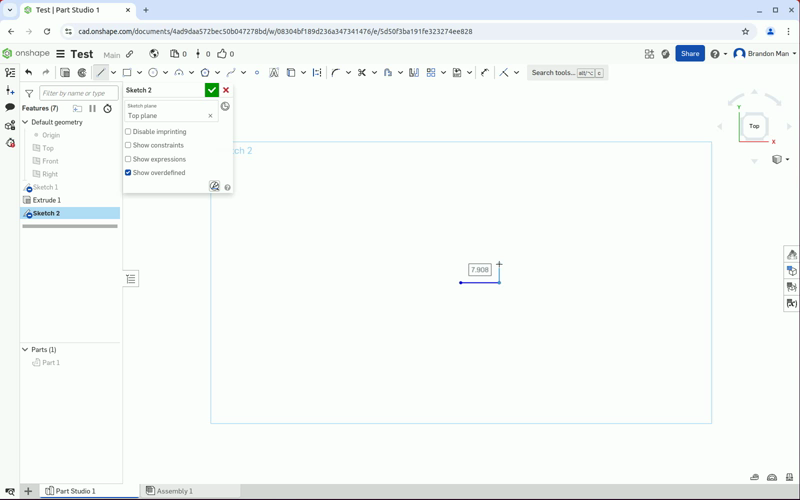
click(499, 263)
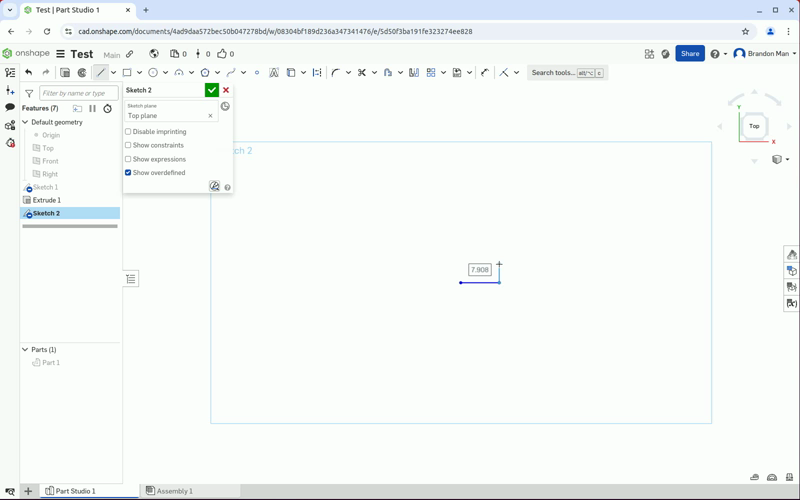
key_up(shift)
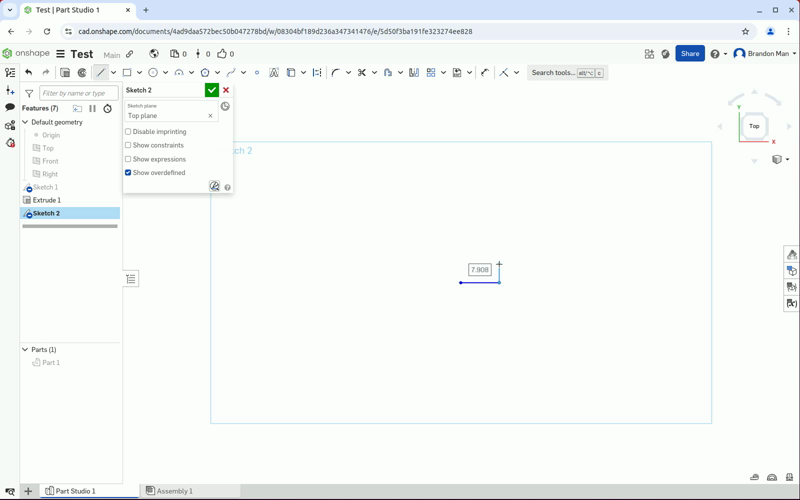
key_down(shift)
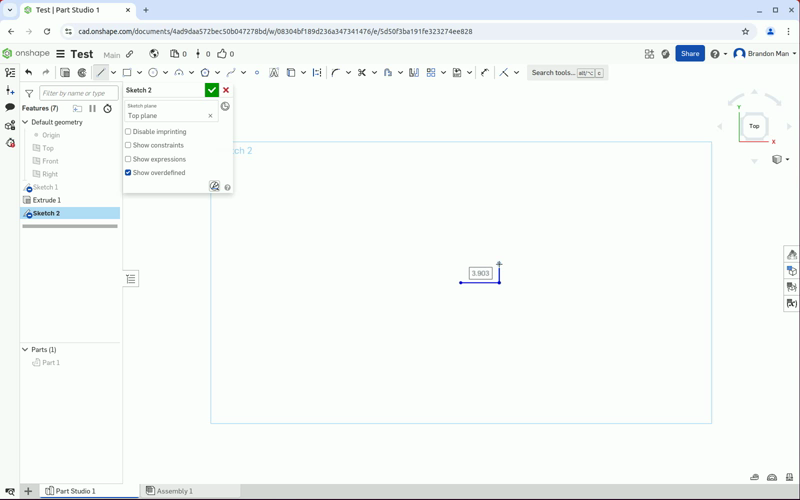
mouse_move(529, 263)
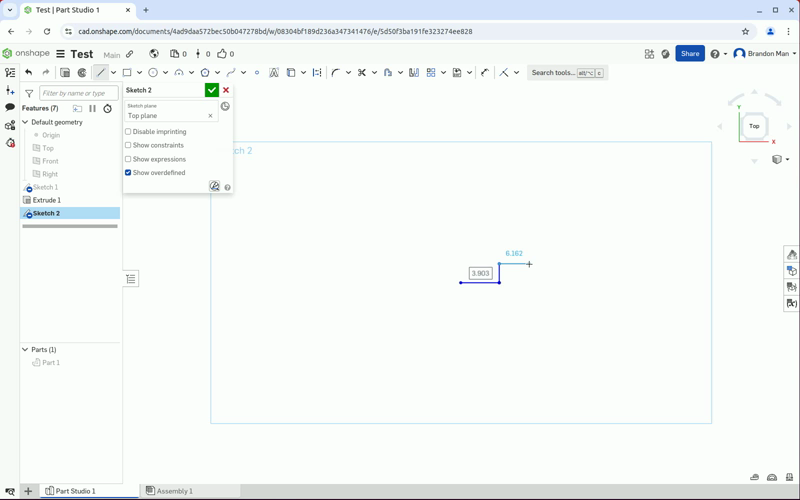
mouse_move(460, 263)
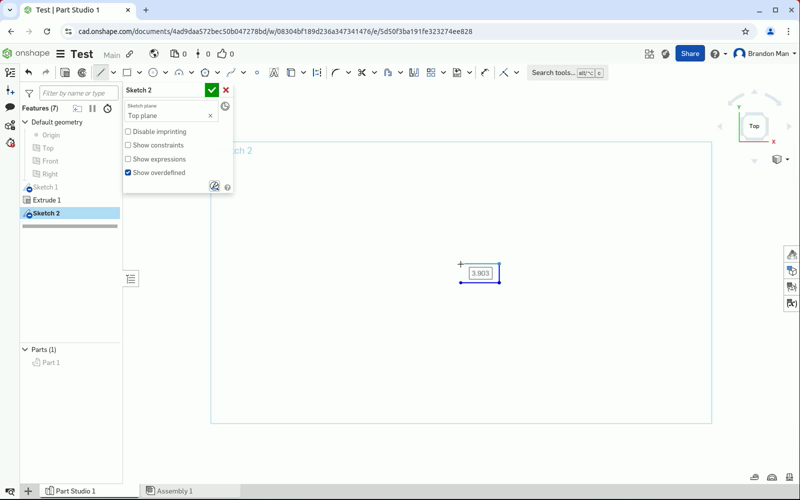
click(460, 263)
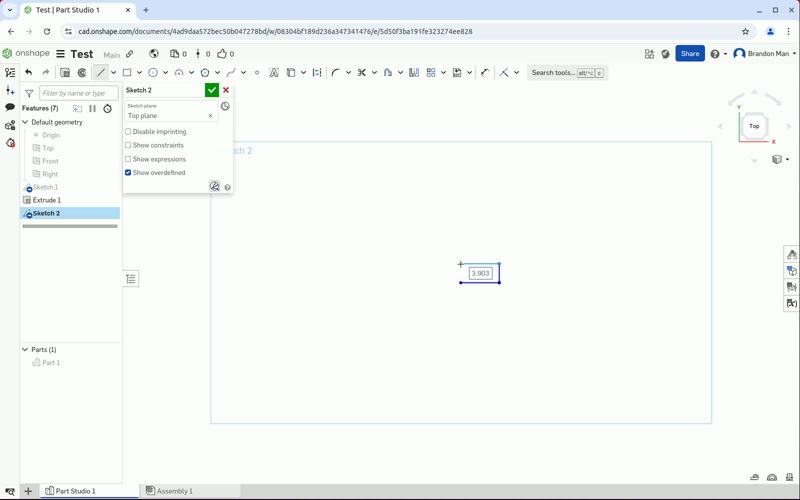
key_up(shift)
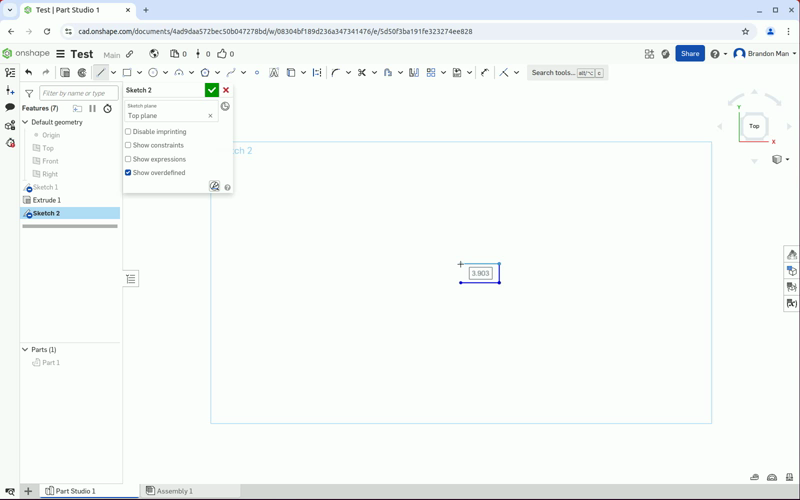
mouse_move(490, 263)
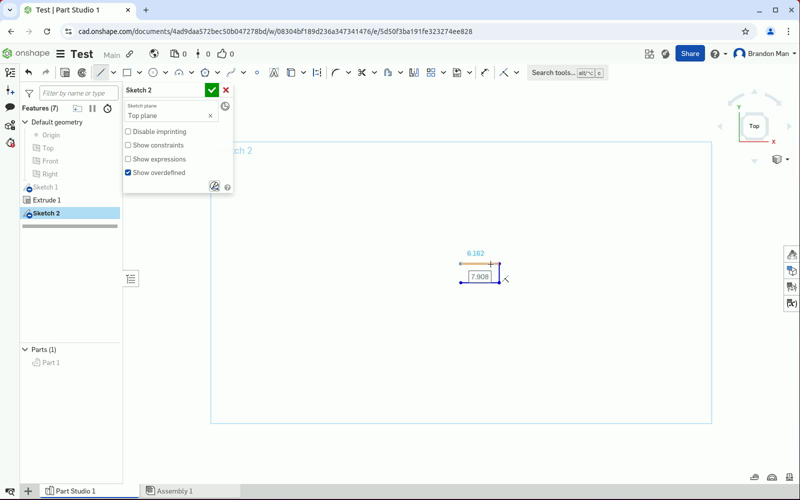
key_down(shift)
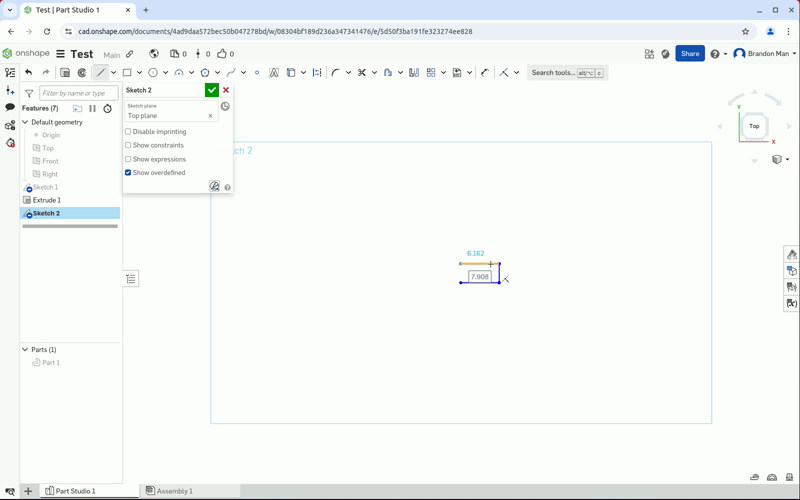
mouse_move(460, 282)
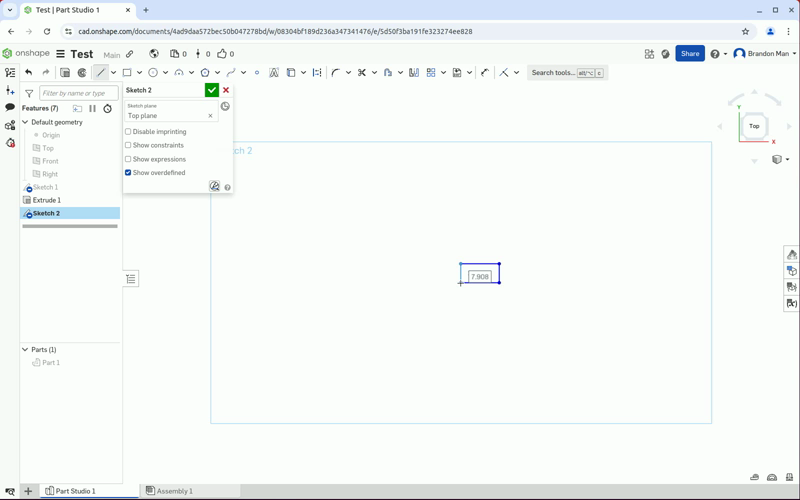
key_up(shift)
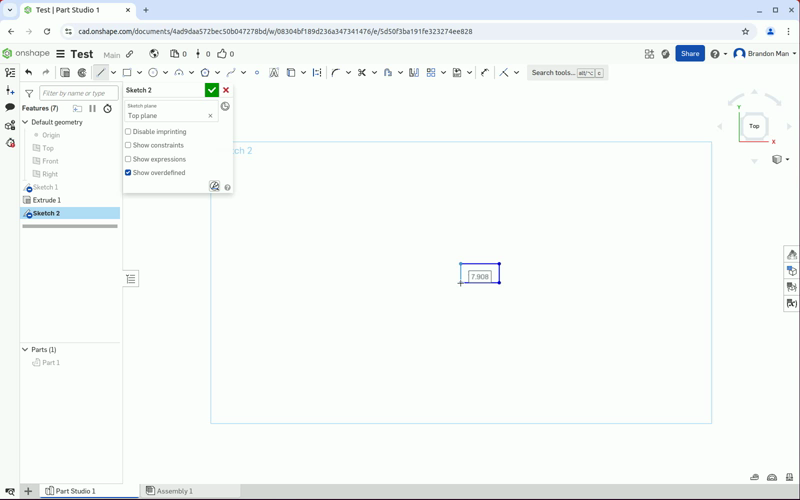
click(460, 282)
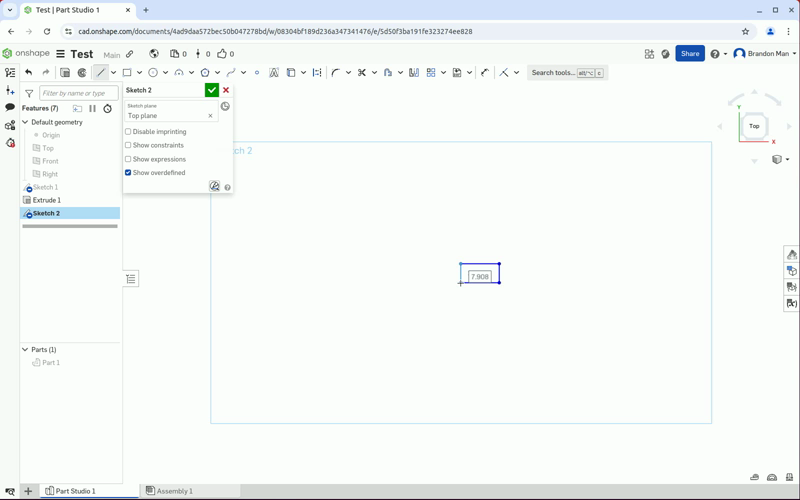
key(esc)
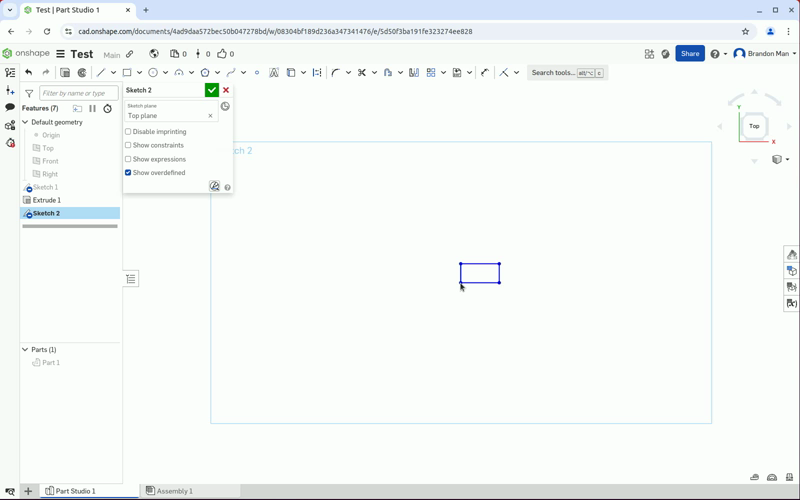
mouse_move(488, 281)
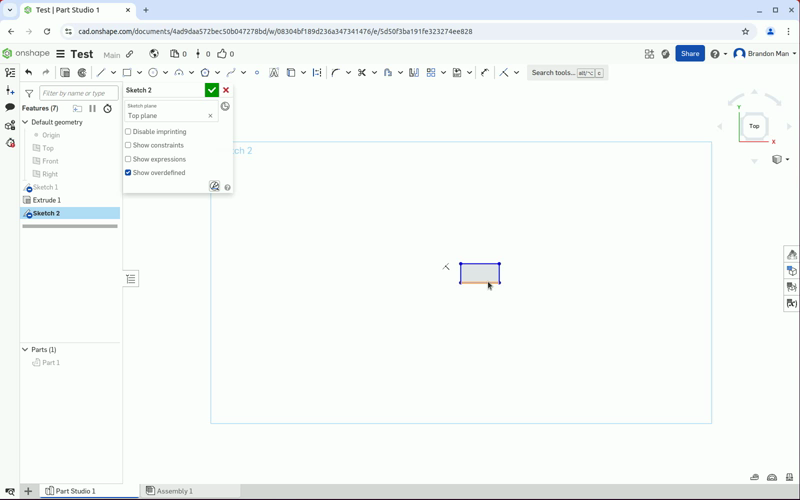
scroll(6)
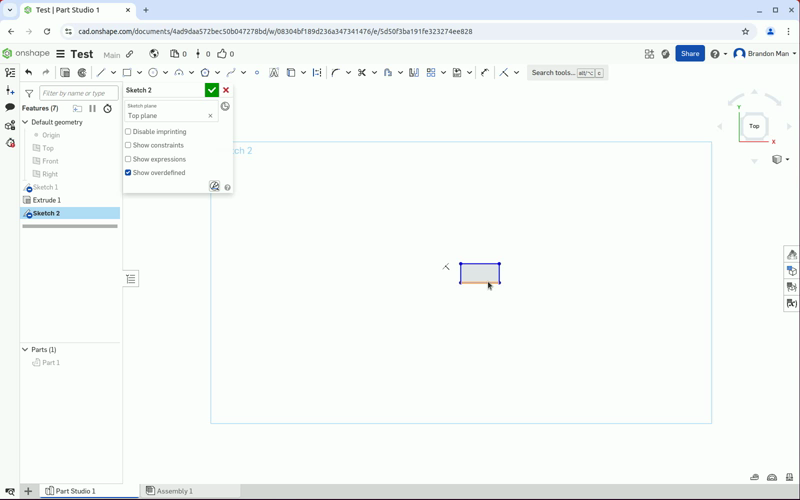
scroll(6)
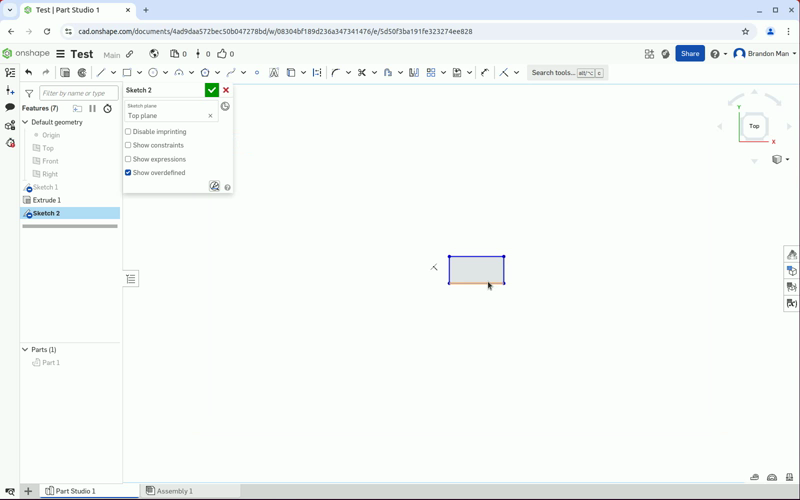
scroll(6)
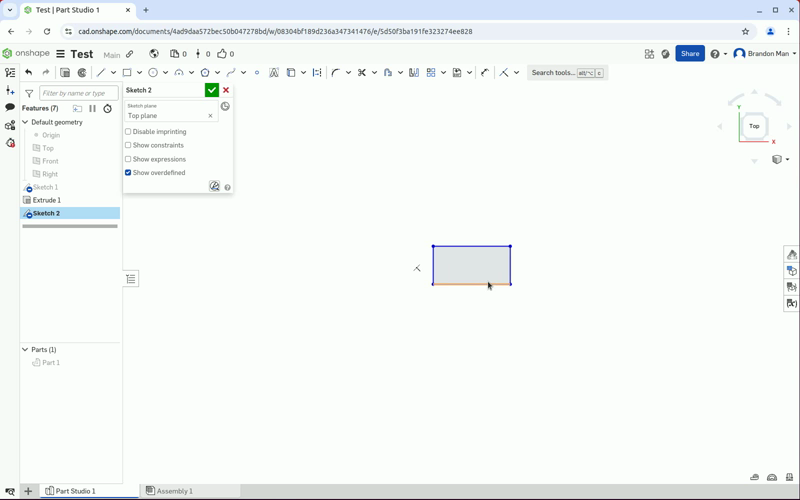
scroll(6)
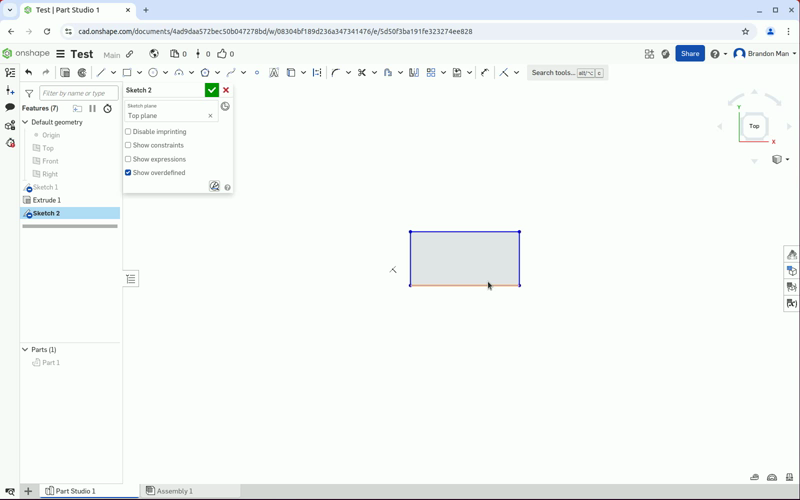
scroll(6)
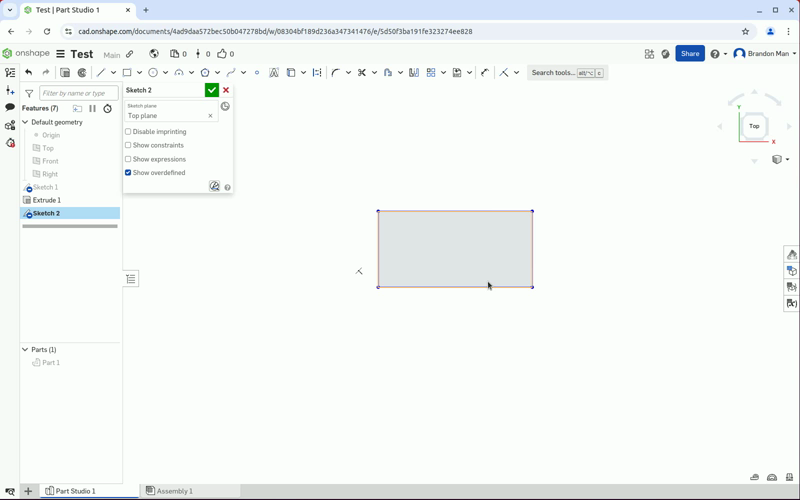
scroll(6)
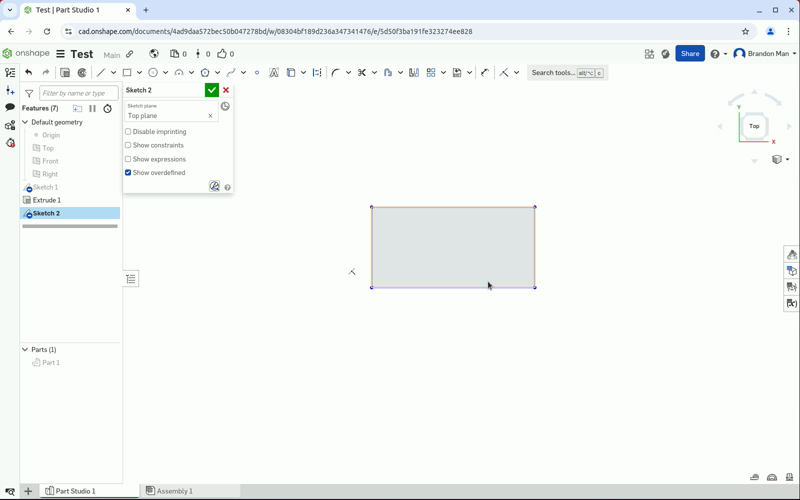
scroll(6)
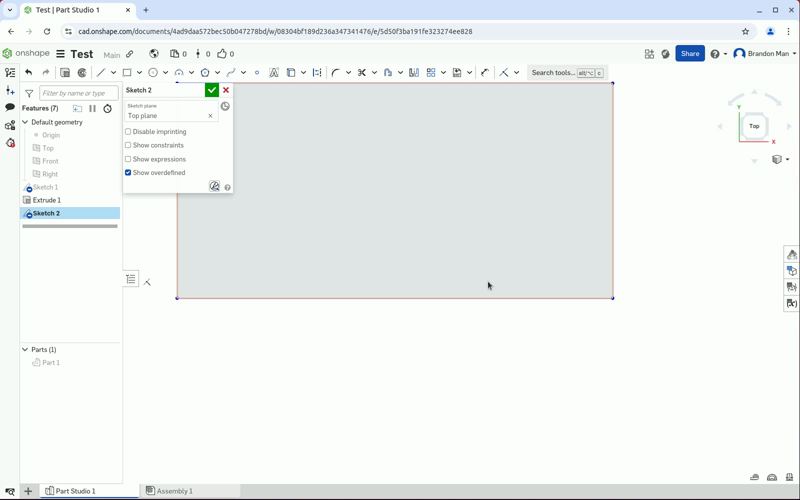
click(488, 281)
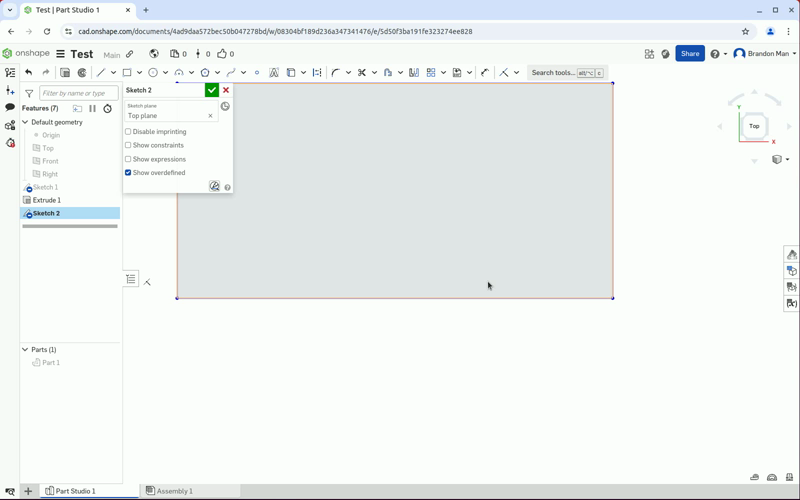
scroll(-6)
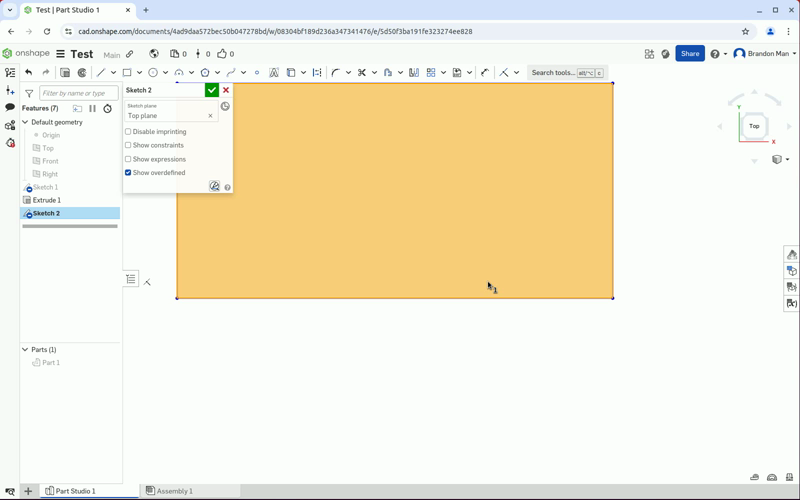
scroll(-6)
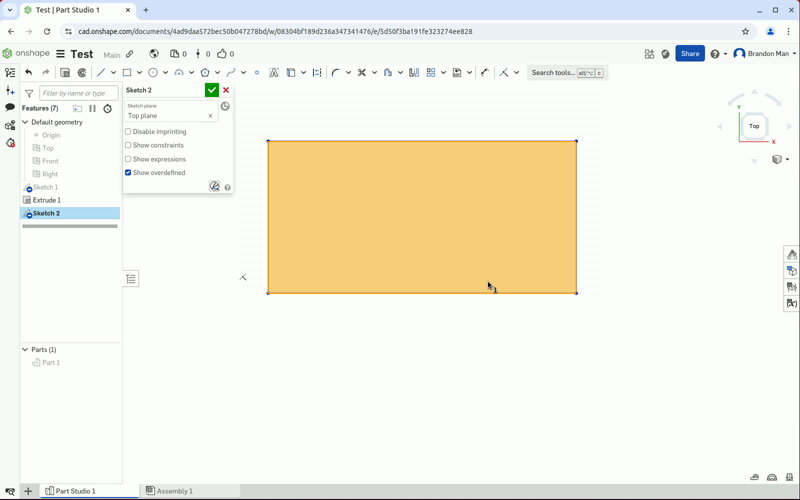
scroll(-6)
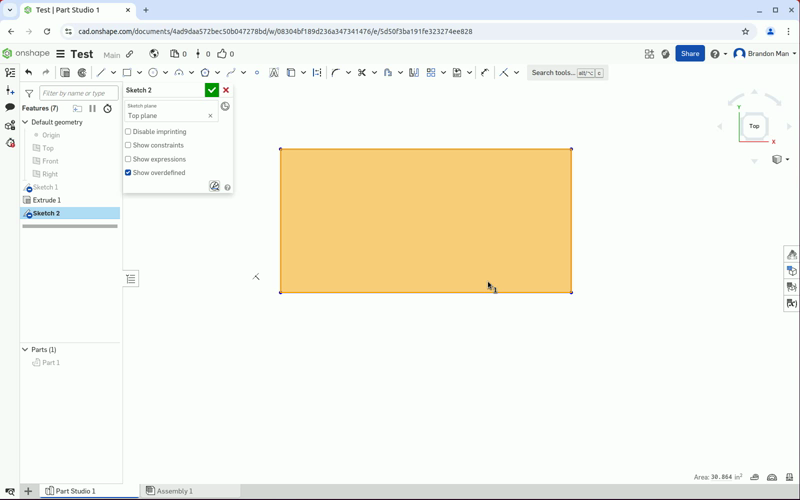
scroll(-6)
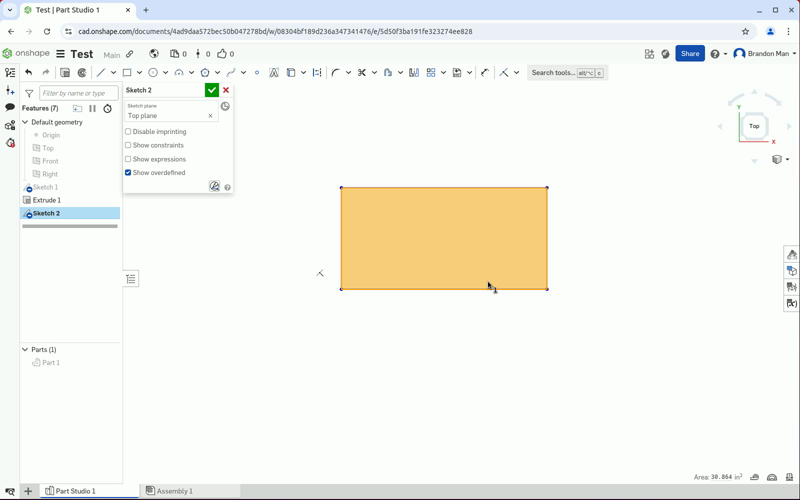
scroll(-6)
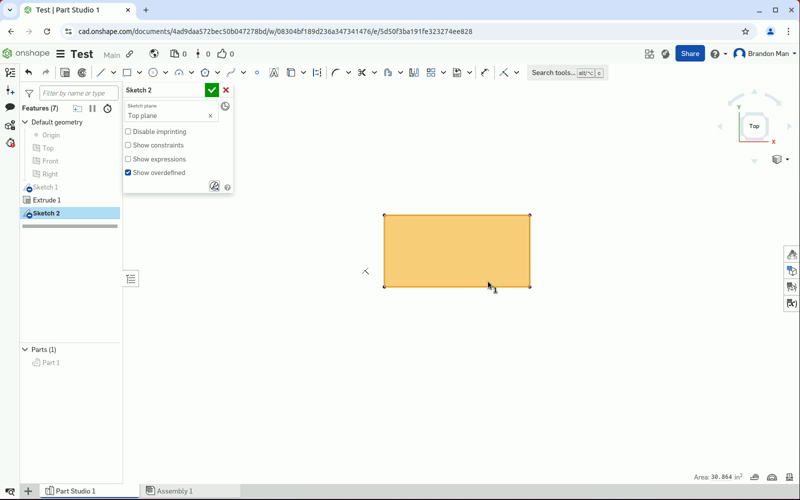
scroll(-6)
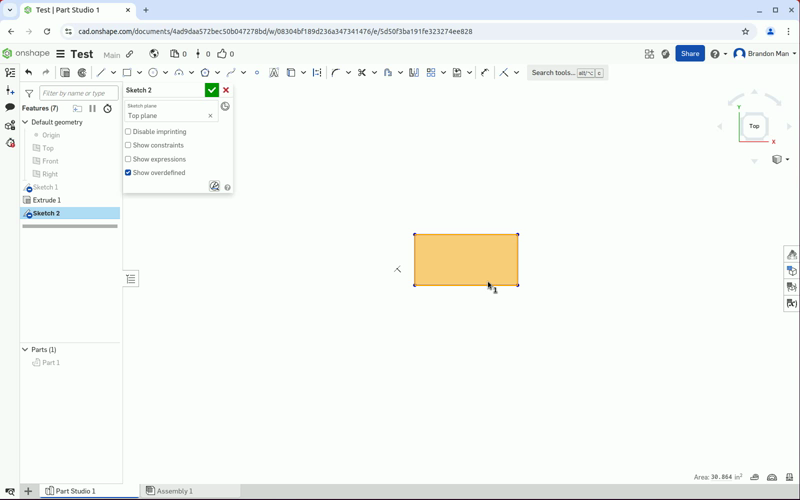
scroll(-6)
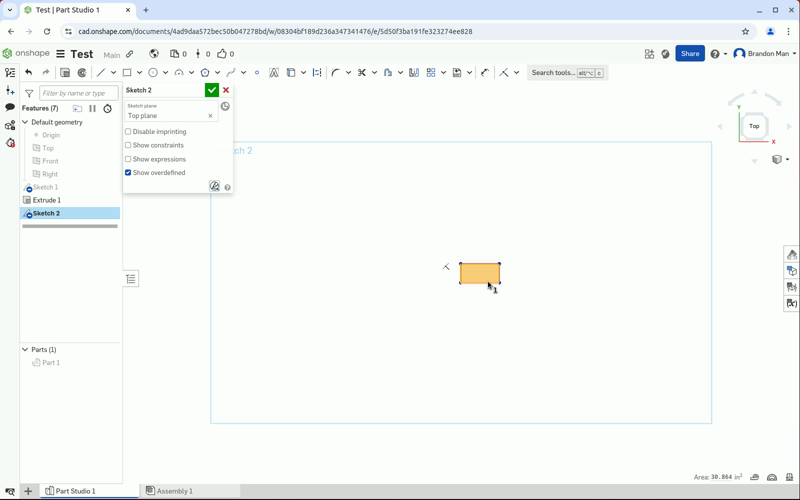
mouse_move(73, 352)
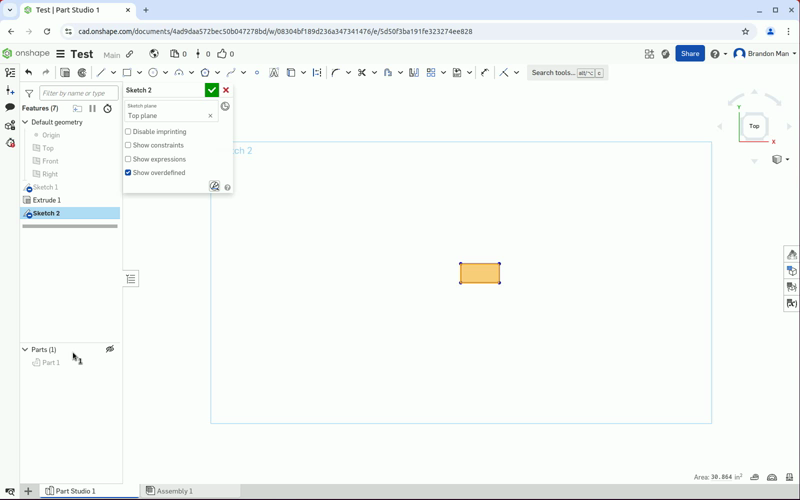
key(shift+y)
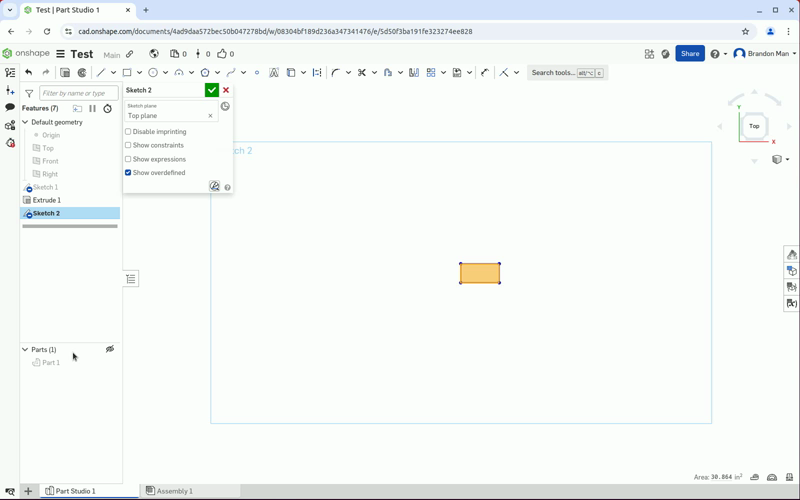
key(shift+e)
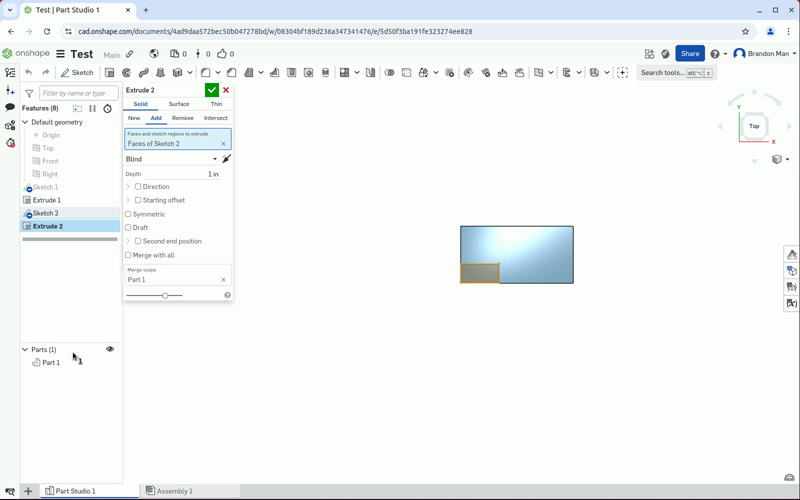
mouse_move(143, 106)
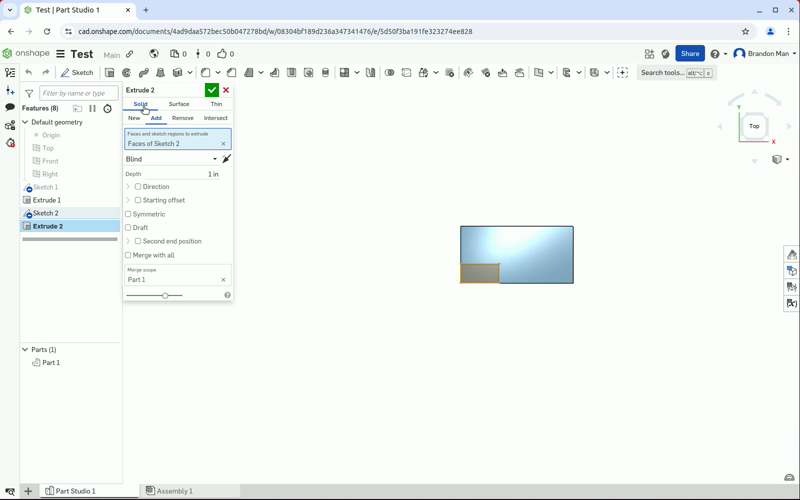
click(143, 106)
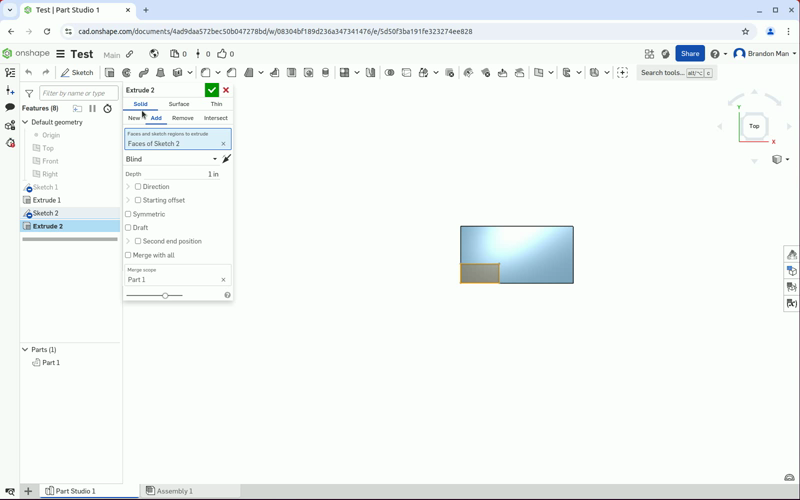
mouse_move(137, 120)
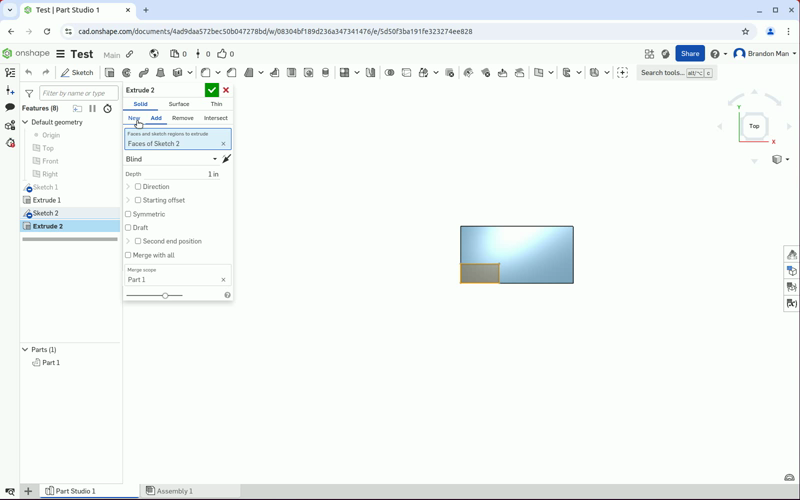
click(137, 120)
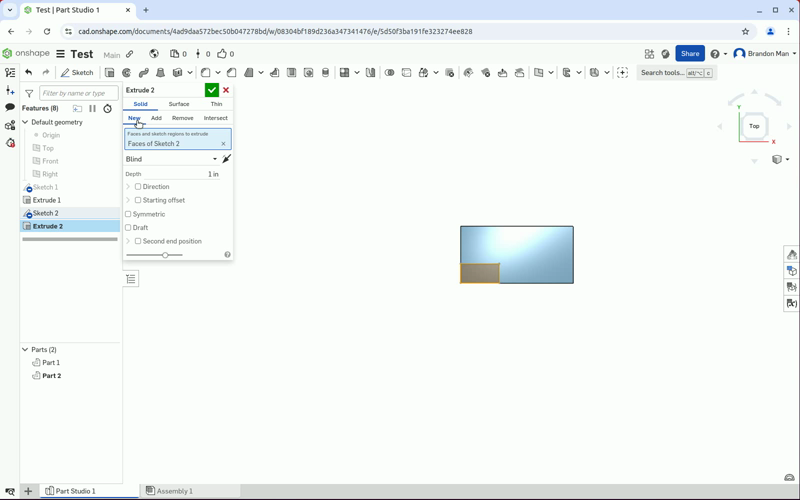
key(tab, 4)
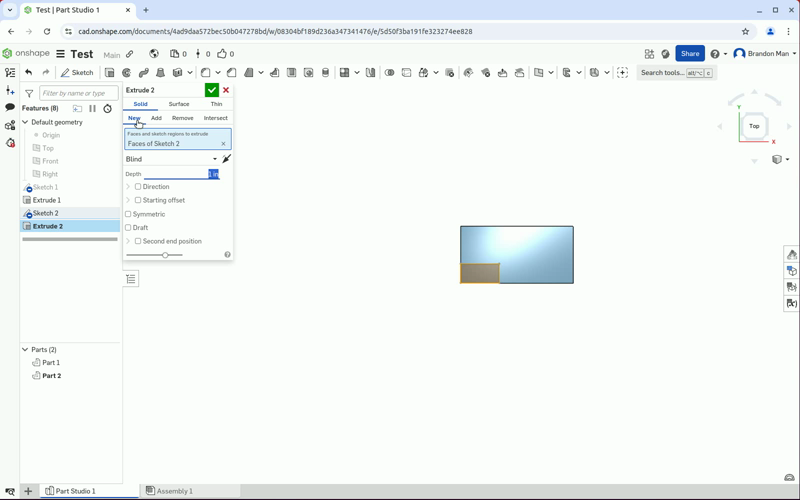
text(11.554)
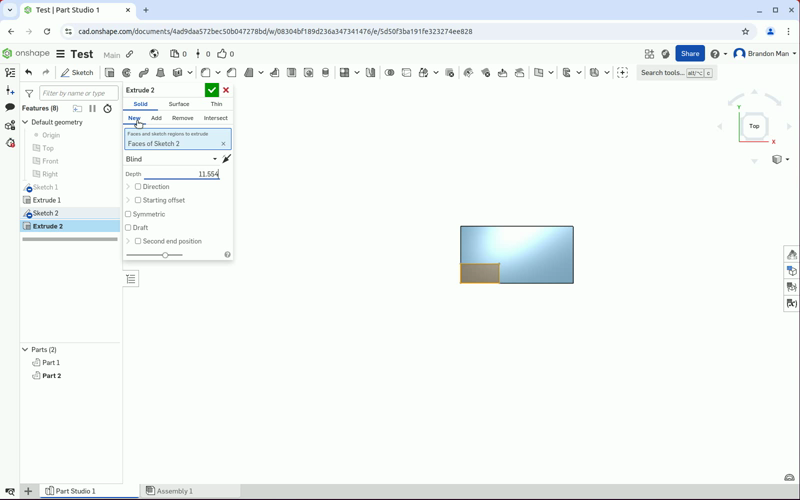
key(enter)
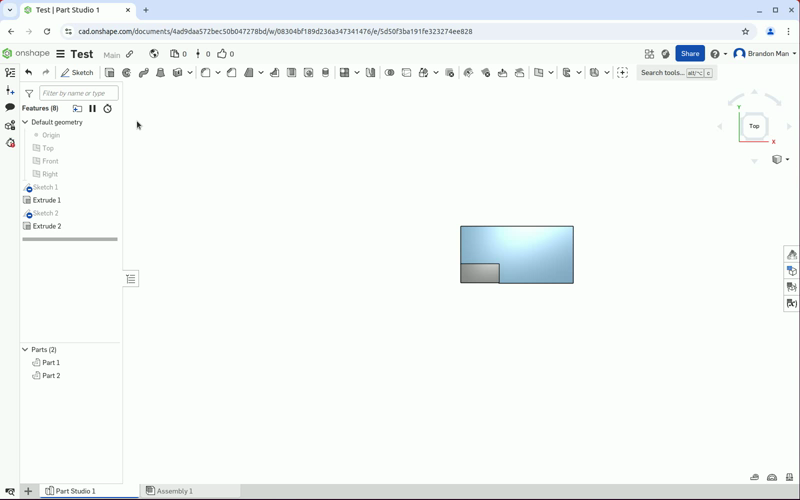
key(shift+h)
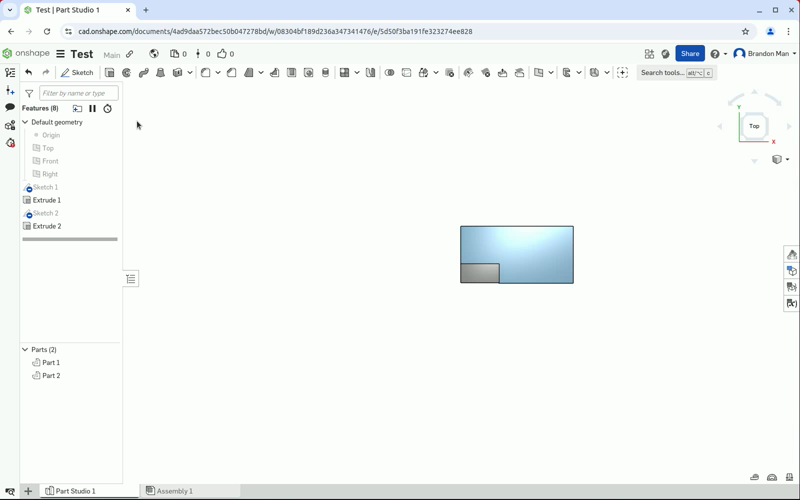
key(shift+h)
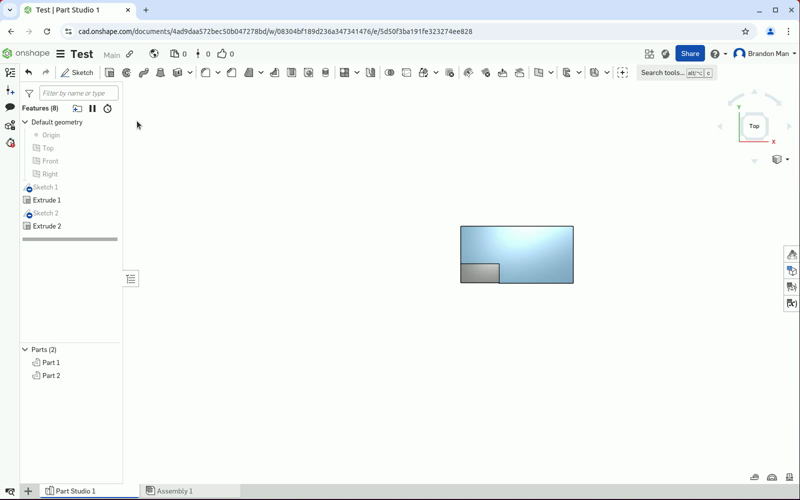
mouse_move(73, 189)
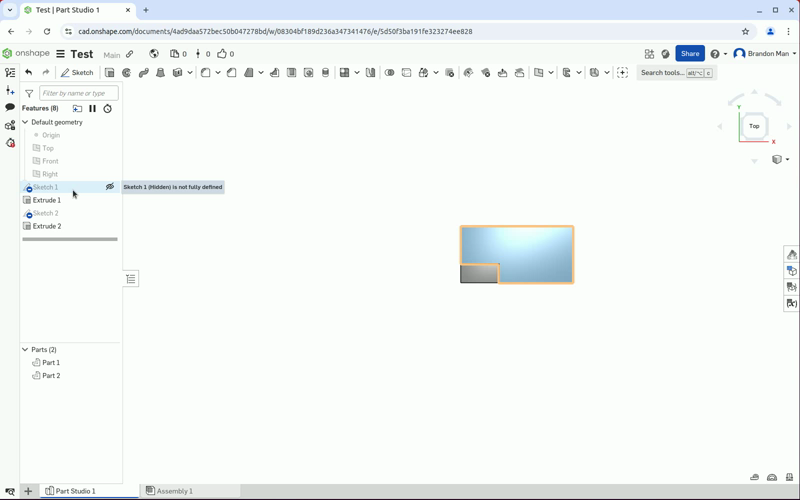
click(73, 189)
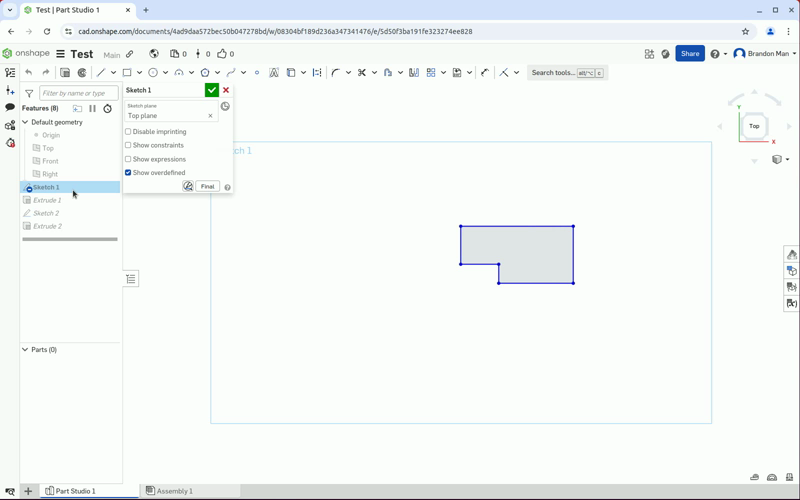
mouse_move(229, 92)
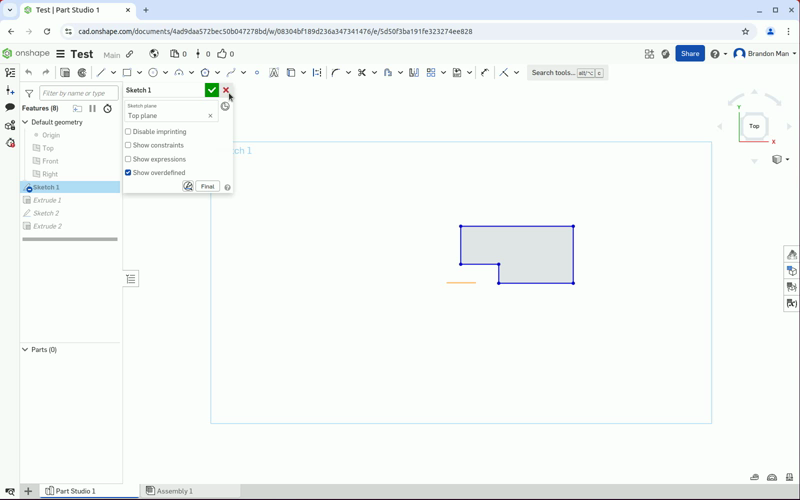
click(229, 92)
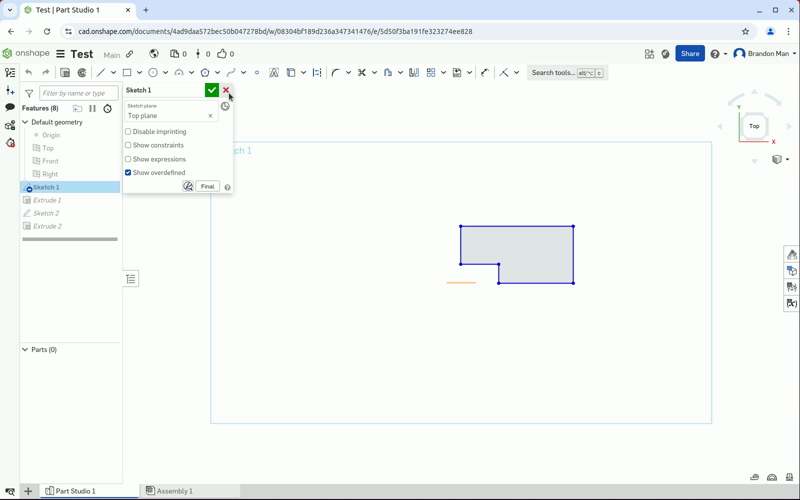
key(shift+s)
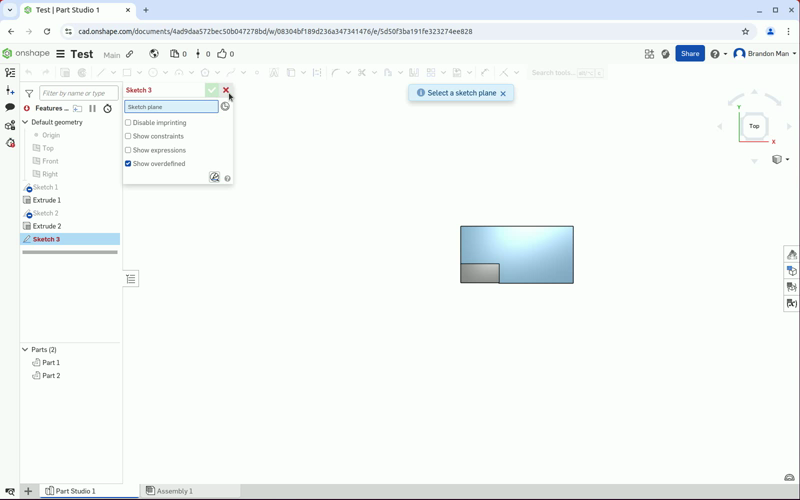
mouse_move(73, 150)
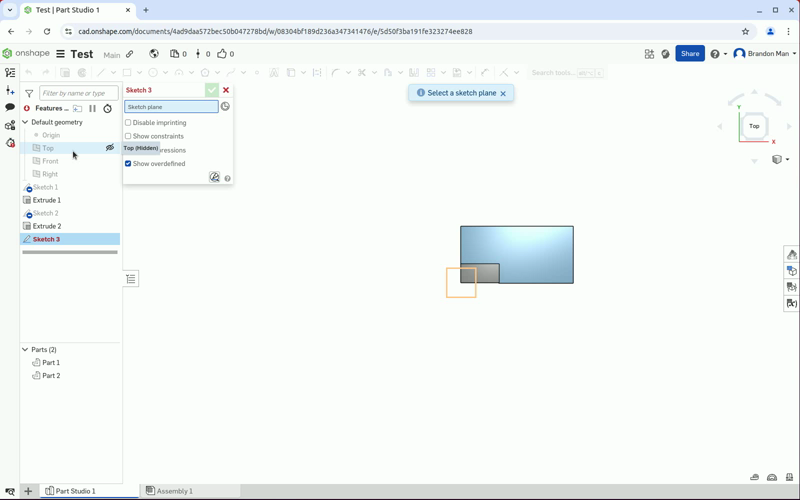
click(73, 150)
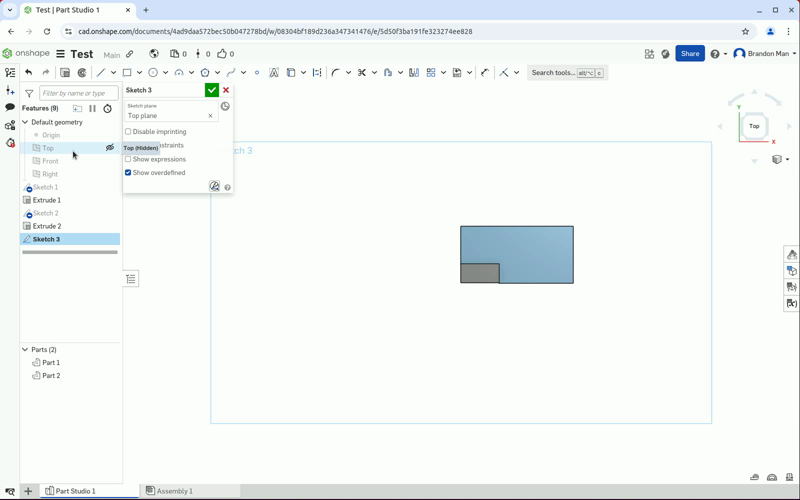
mouse_move(73, 352)
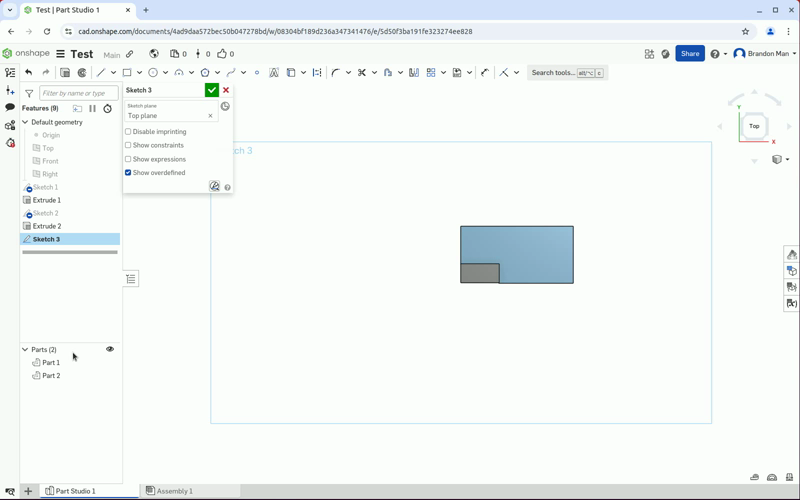
key(y)
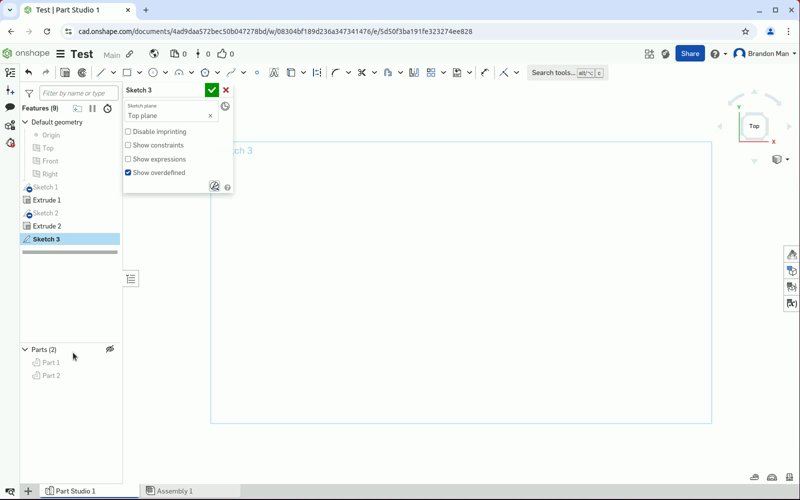
key(l)
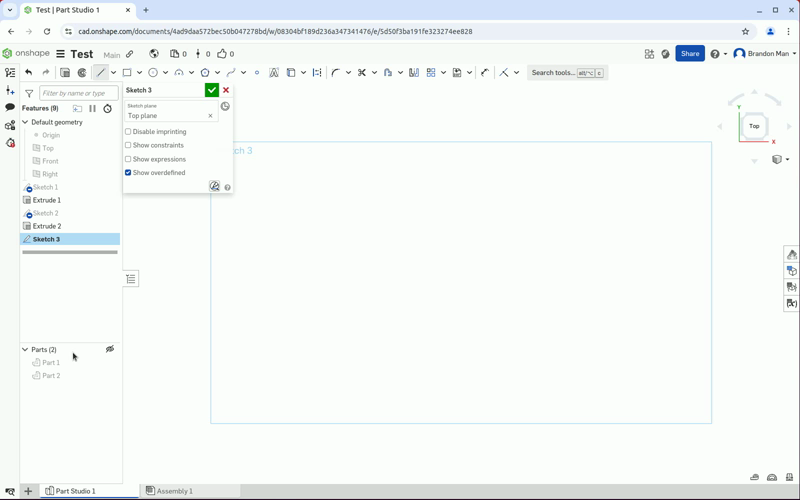
key_down(shift)
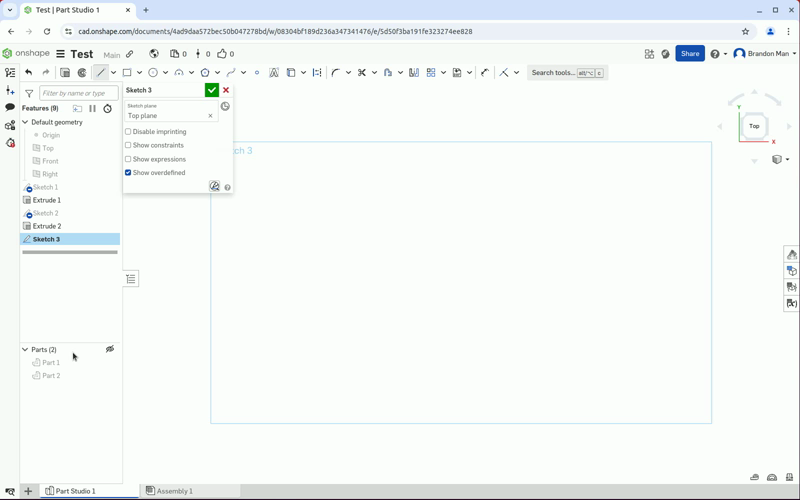
mouse_move(460, 226)
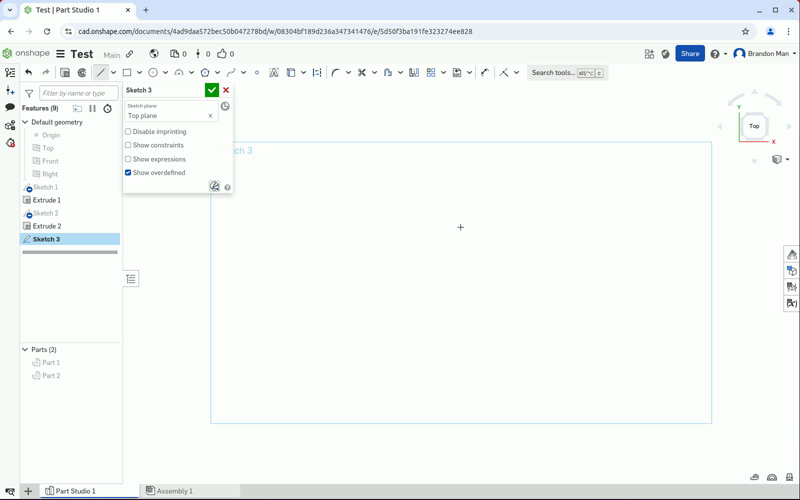
click(460, 226)
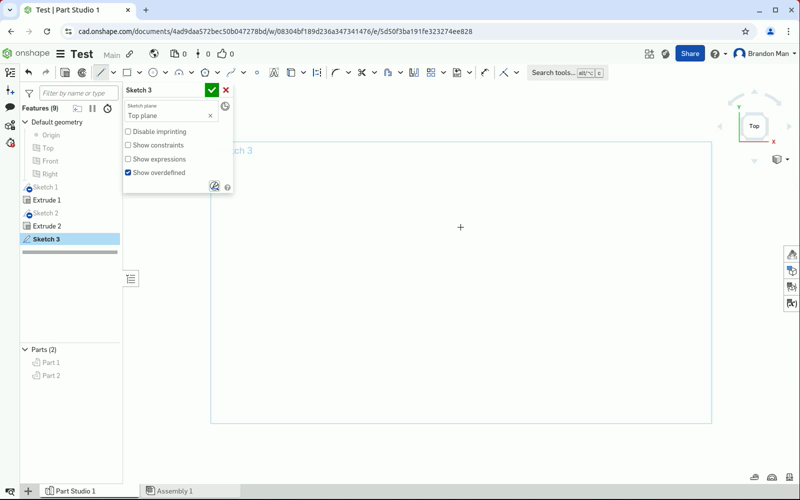
key_up(shift)
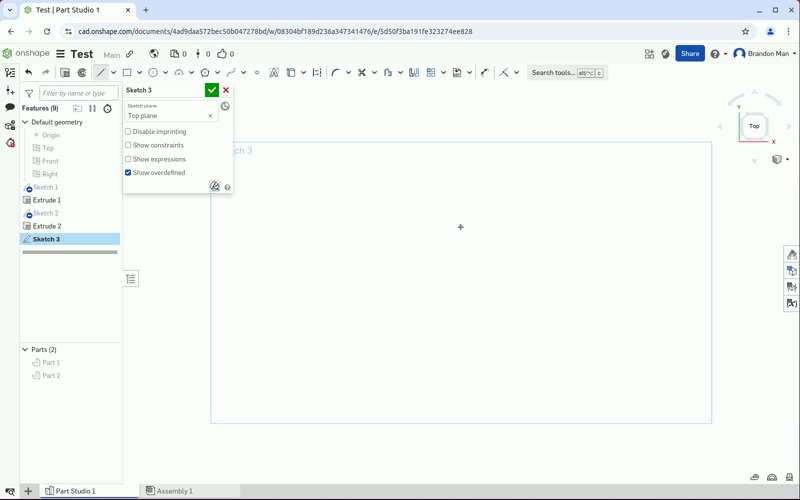
key_down(shift)
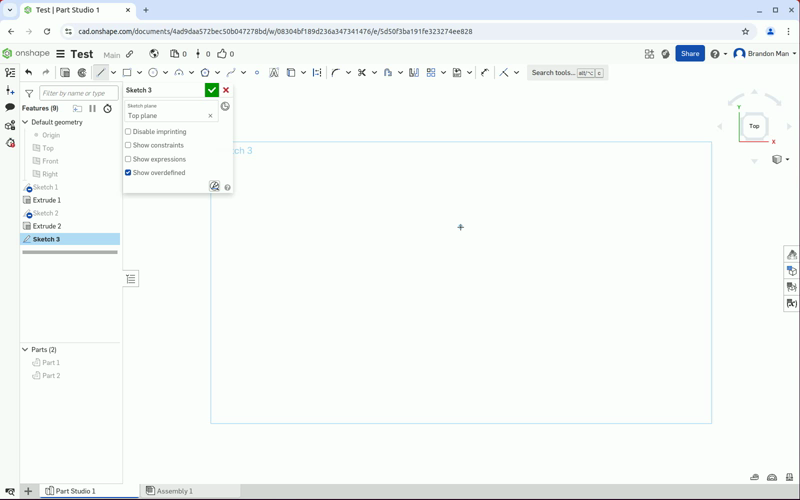
mouse_move(573, 226)
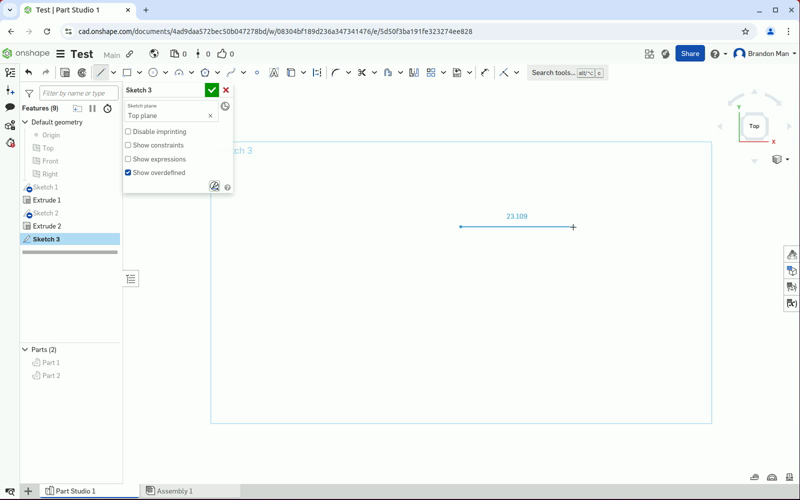
click(573, 226)
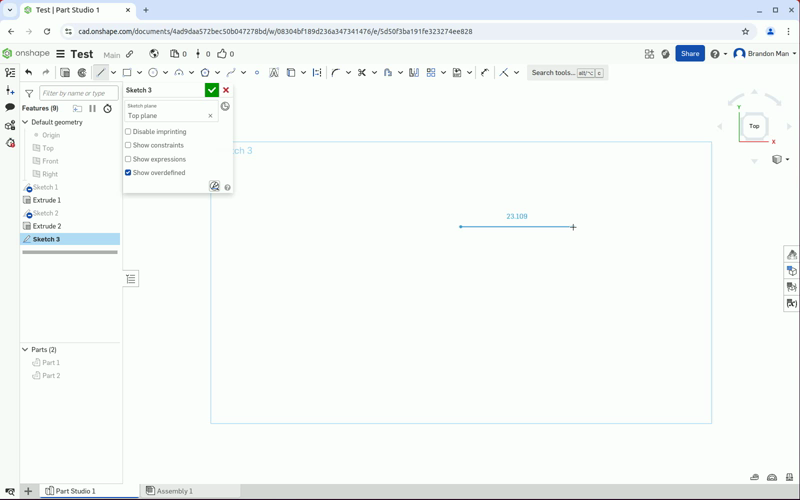
key_up(shift)
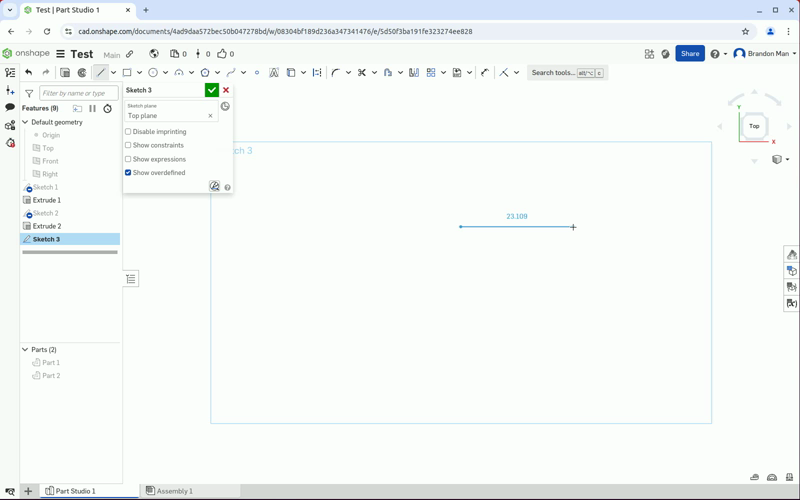
key_down(shift)
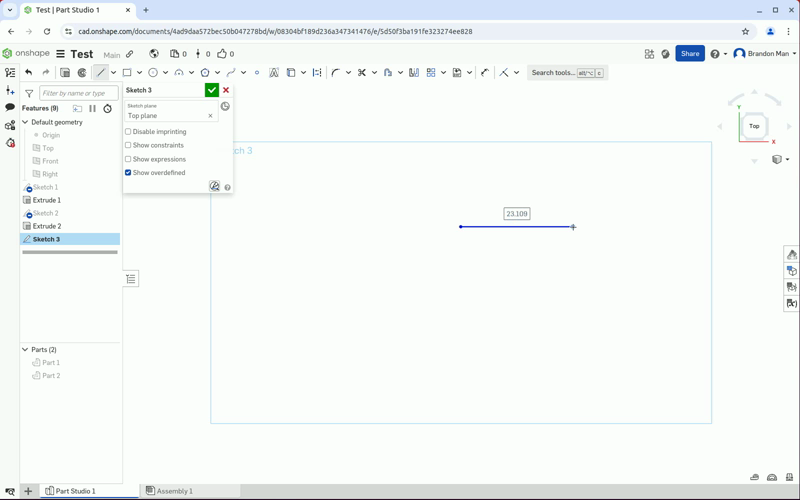
mouse_move(589, 226)
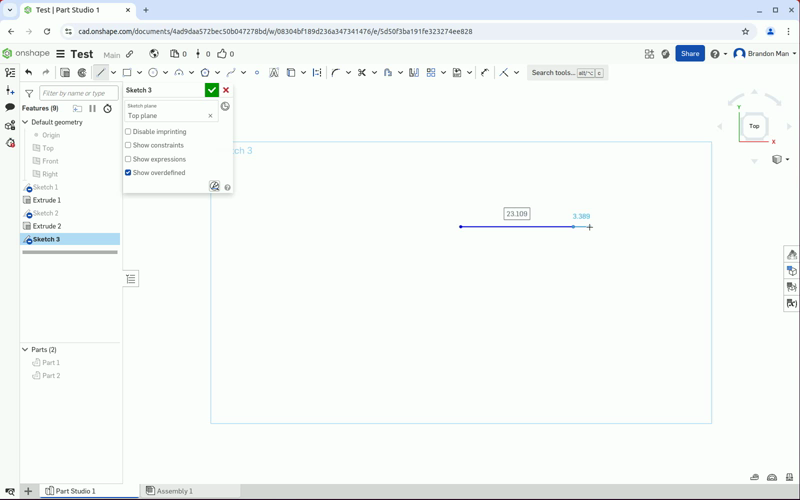
mouse_move(573, 207)
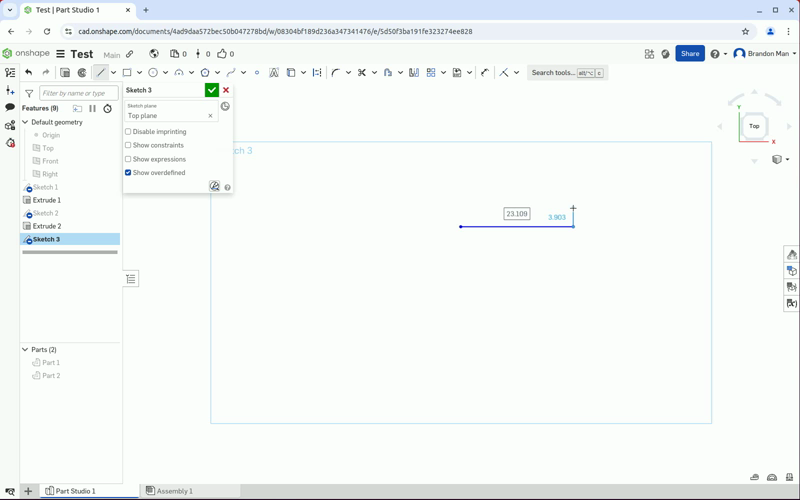
click(573, 207)
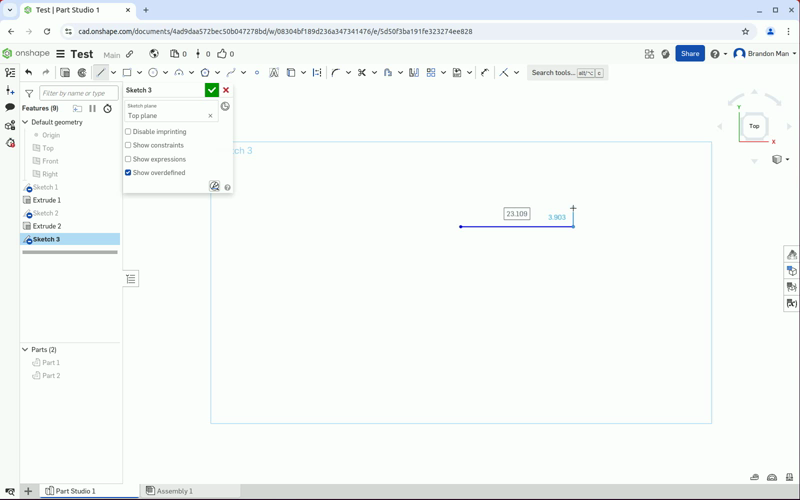
key_up(shift)
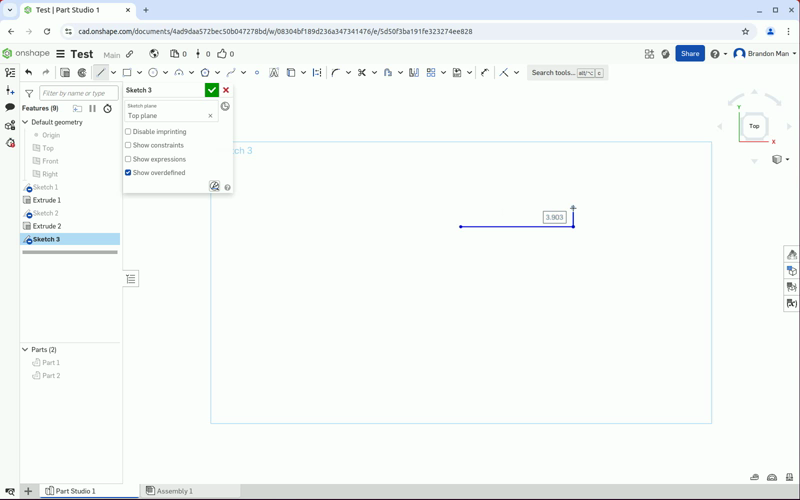
key_down(shift)
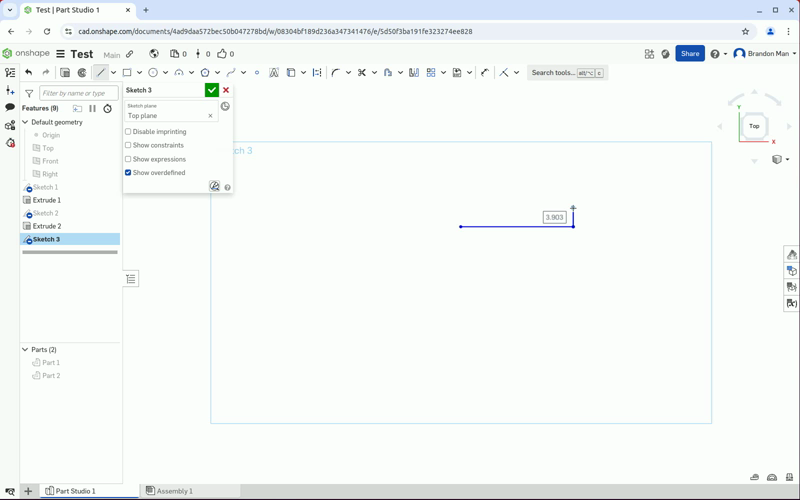
mouse_move(460, 207)
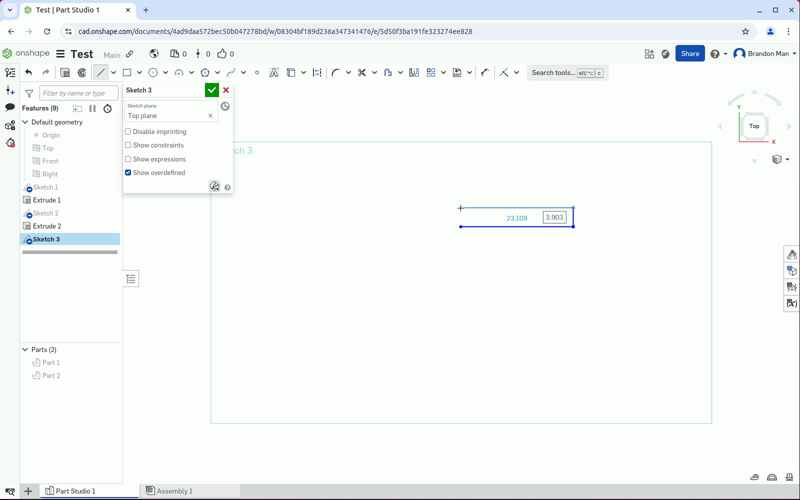
click(460, 207)
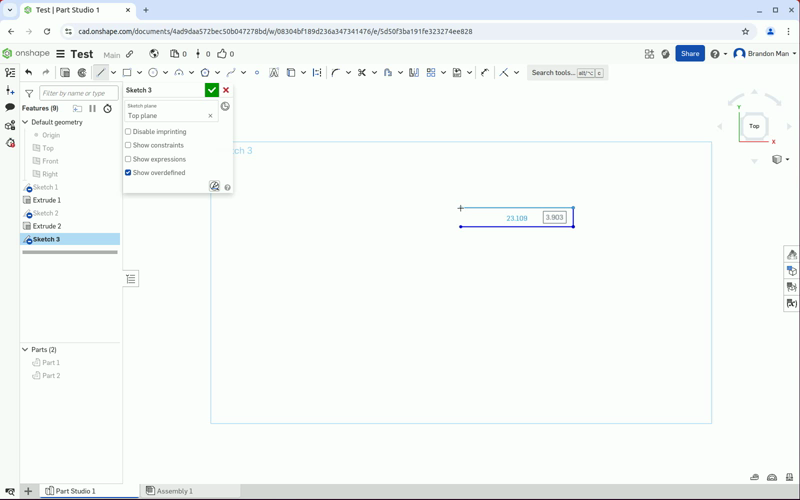
key_up(shift)
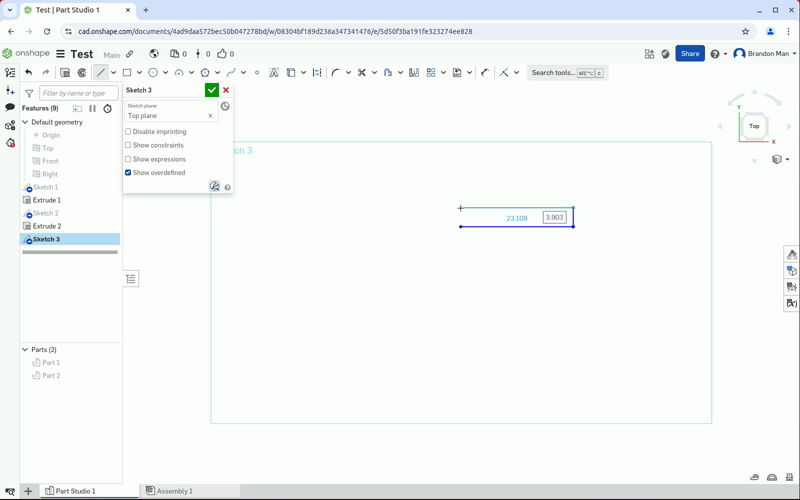
mouse_move(490, 207)
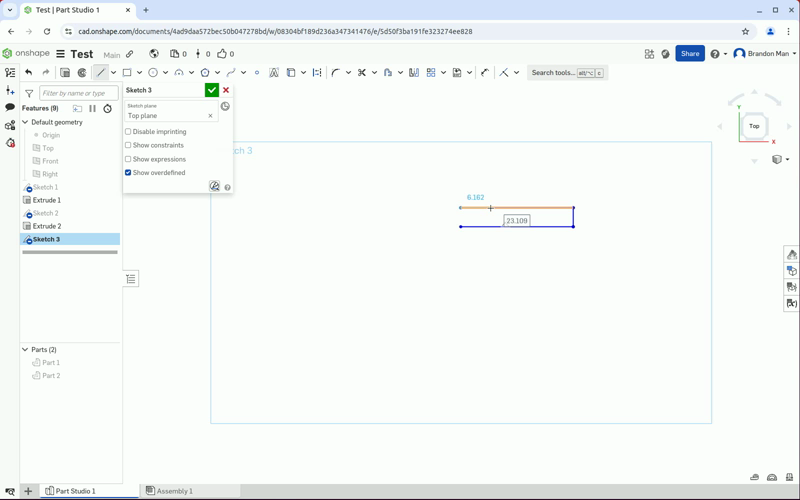
key_down(shift)
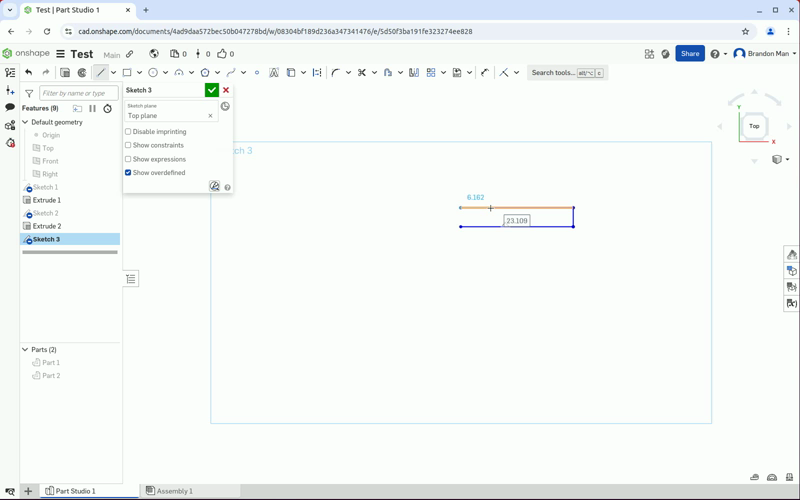
mouse_move(460, 226)
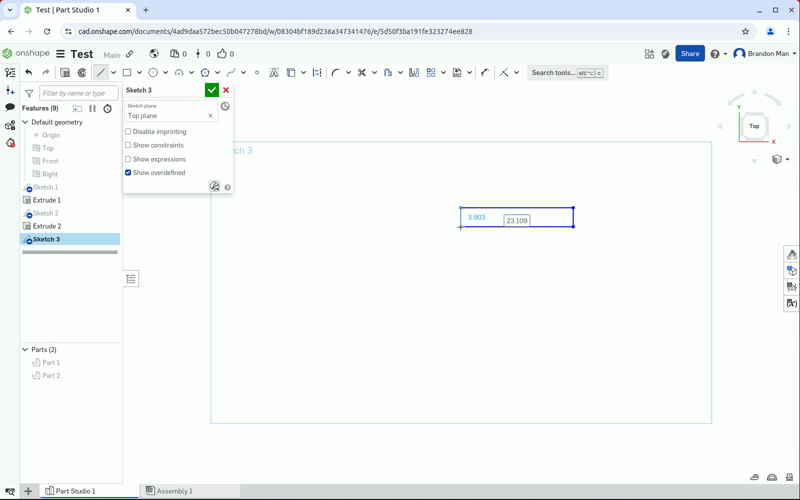
key_up(shift)
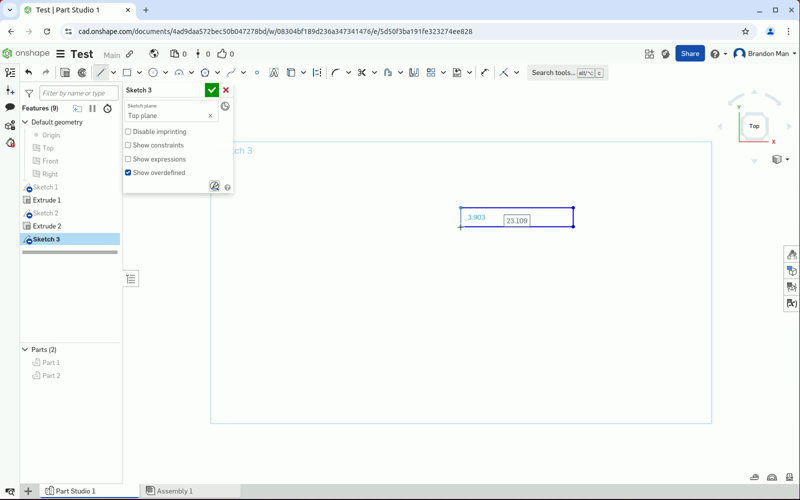
click(460, 226)
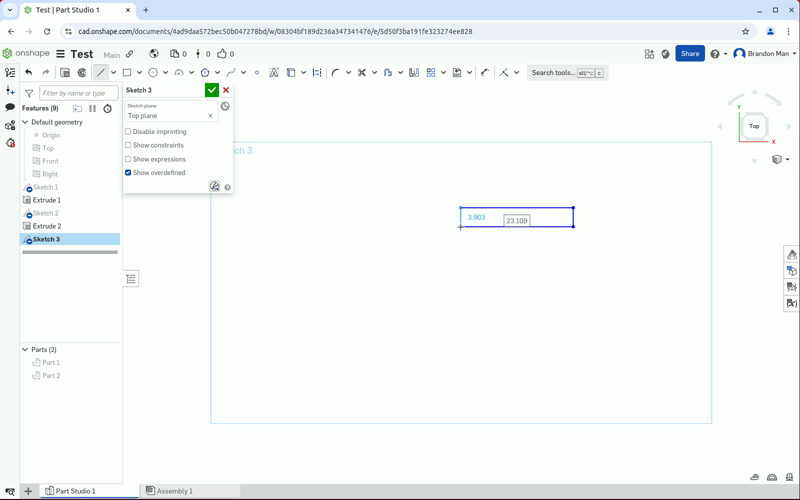
key(esc)
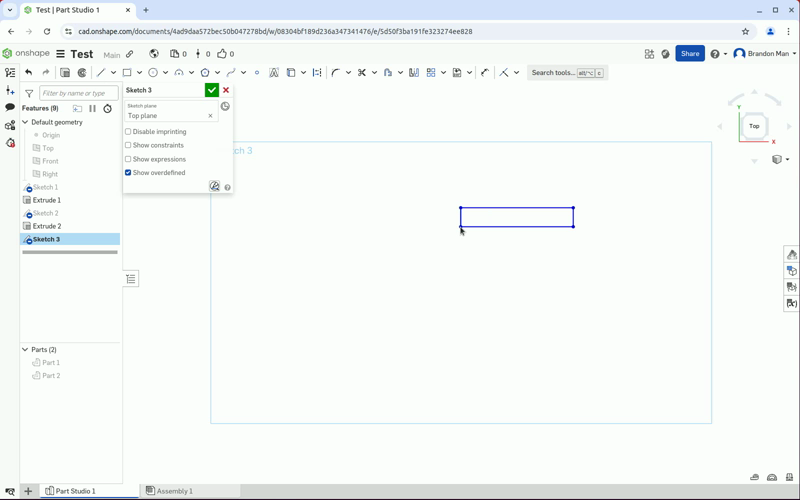
mouse_move(502, 210)
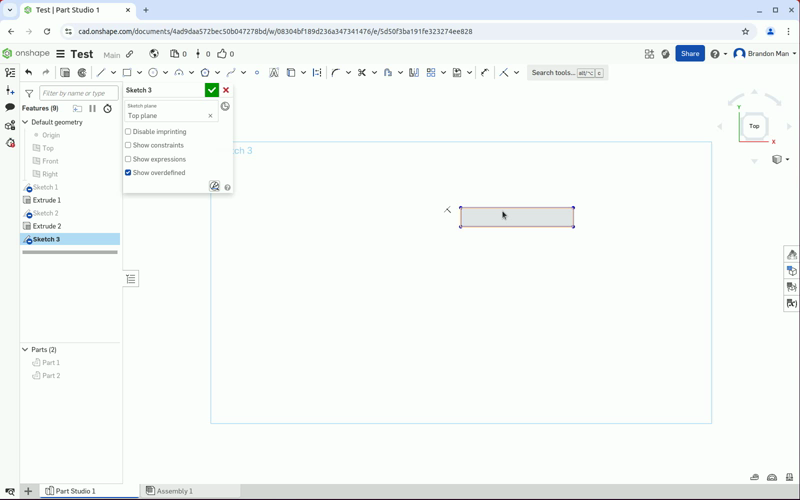
click(502, 210)
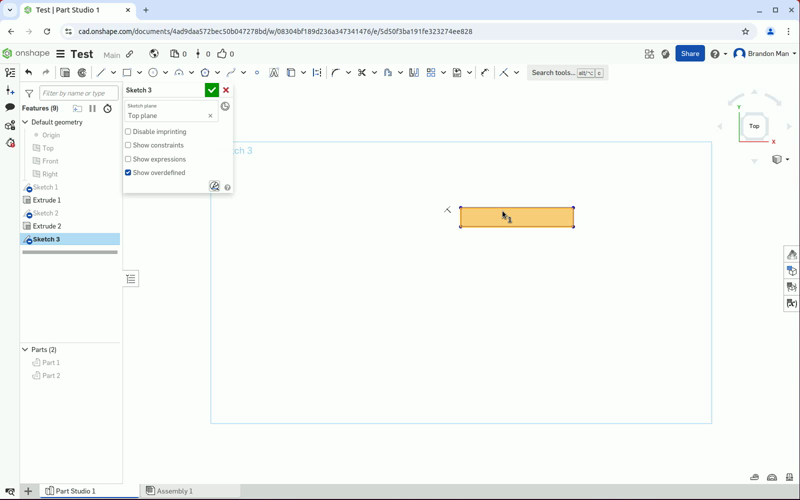
mouse_move(73, 352)
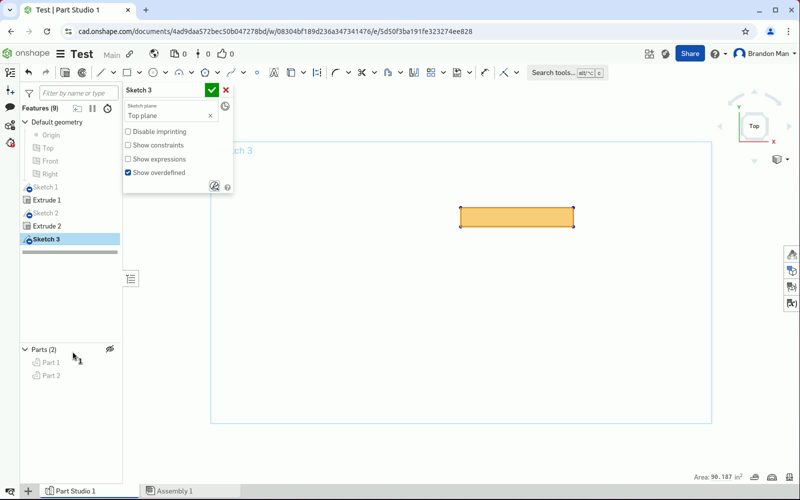
key(shift+y)
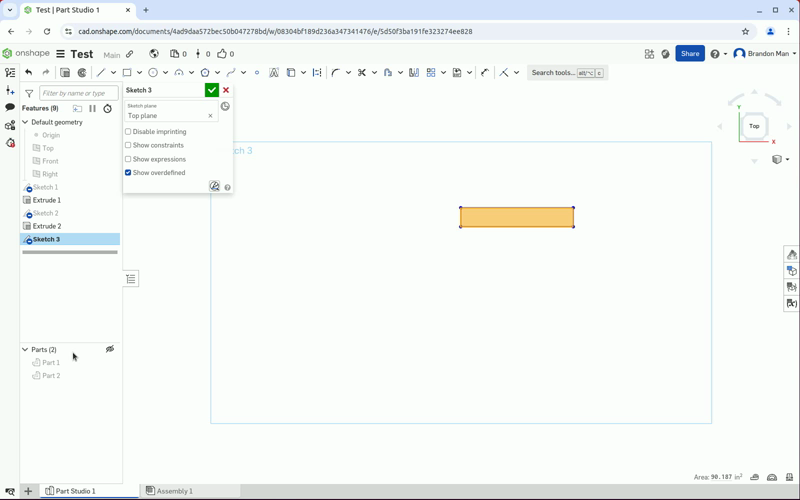
key(shift+e)
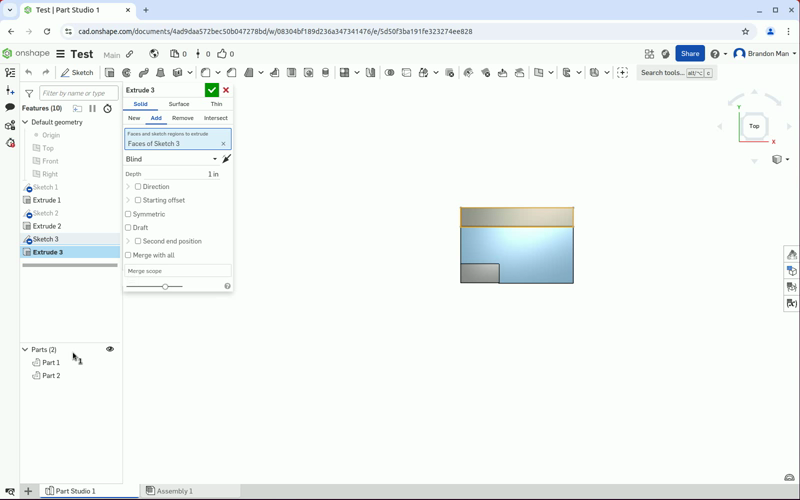
mouse_move(143, 106)
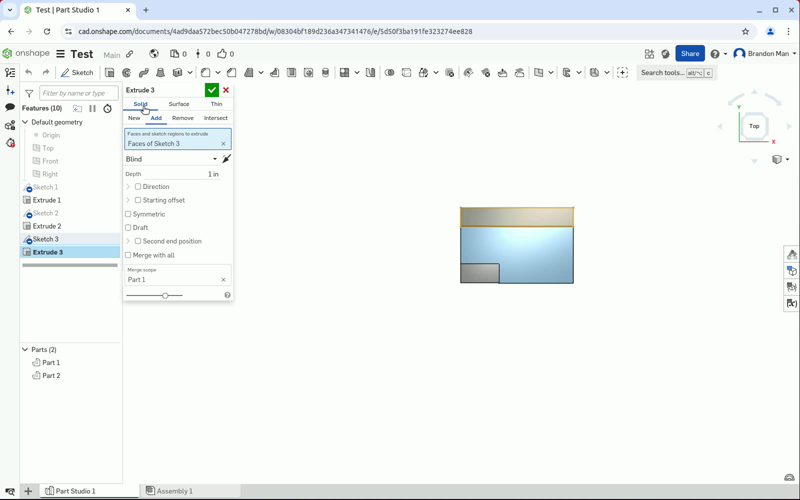
click(143, 106)
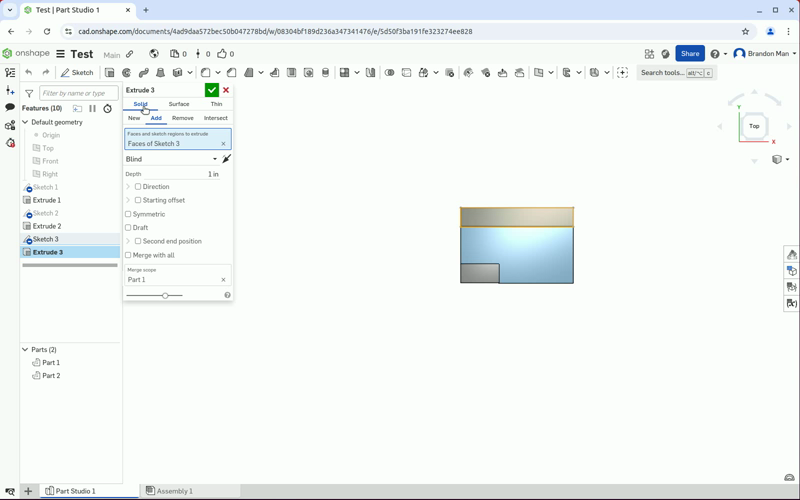
mouse_move(137, 120)
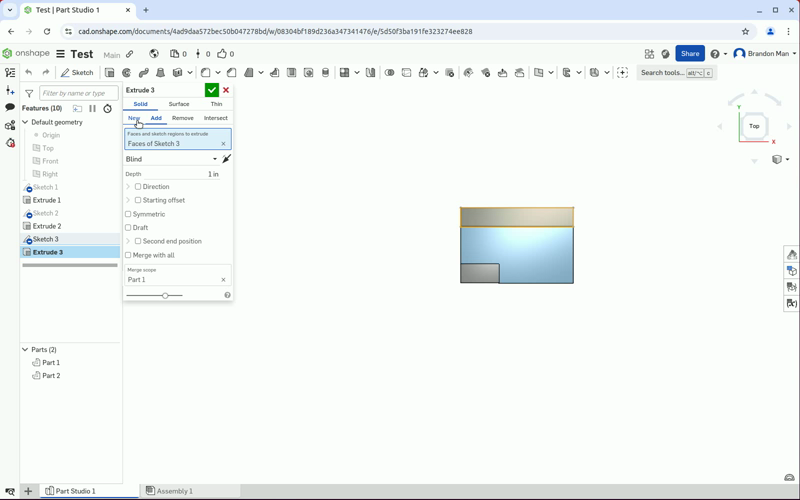
click(137, 120)
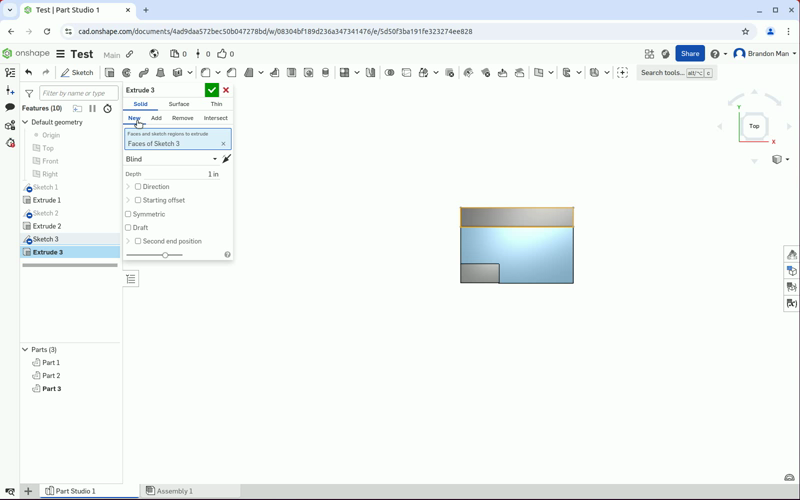
key(tab, 4)
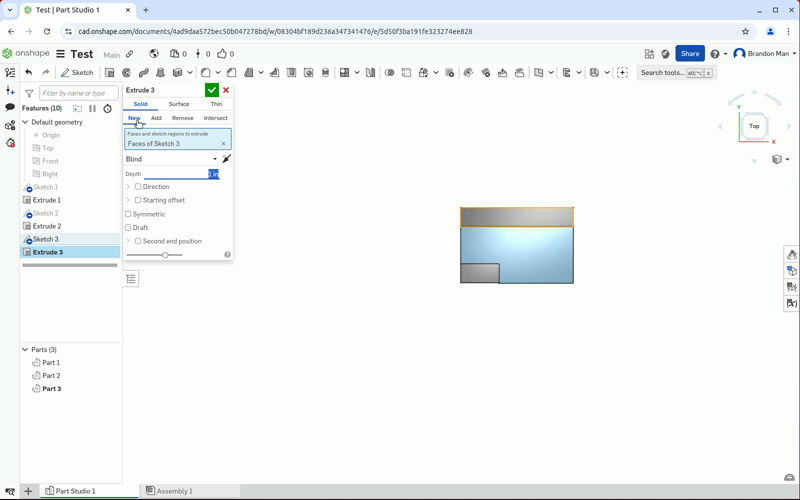
text(15.405)
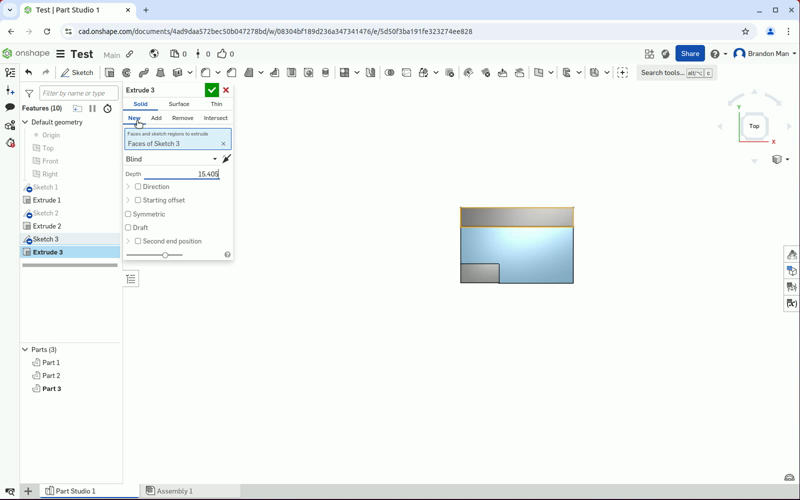
key(enter)
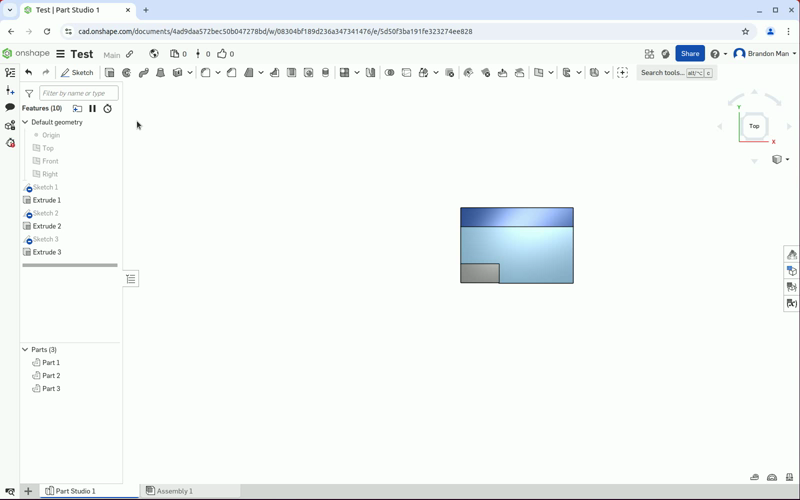
key(shift+h)
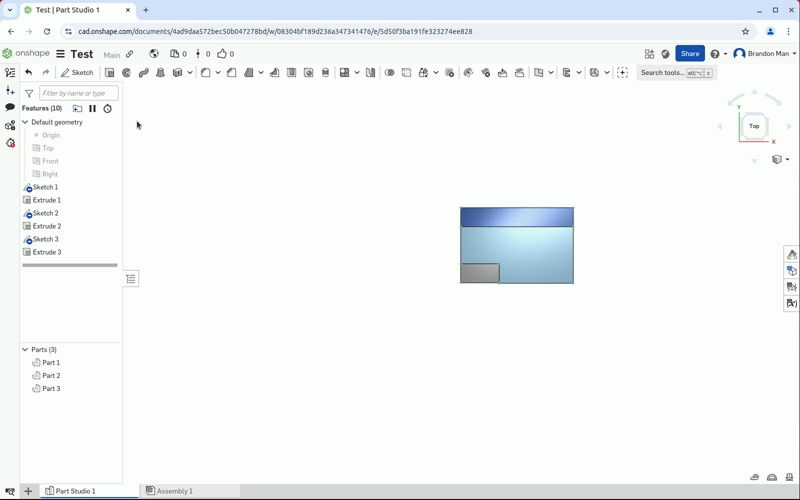
key(shift+h)
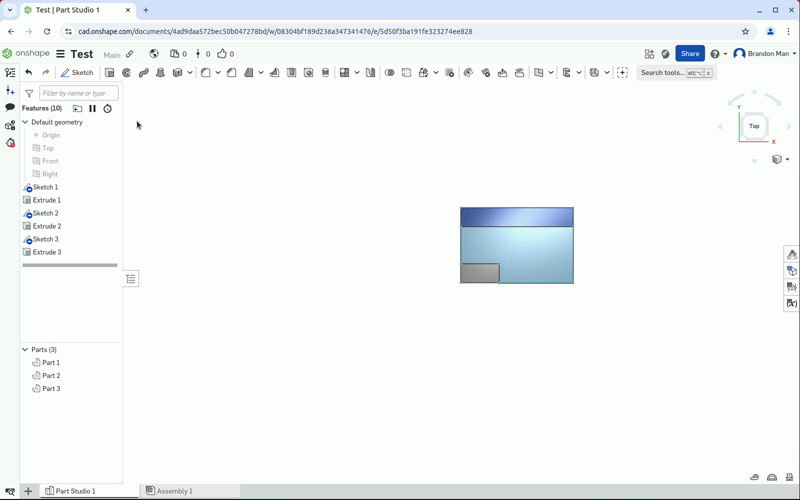
key(shift+7)
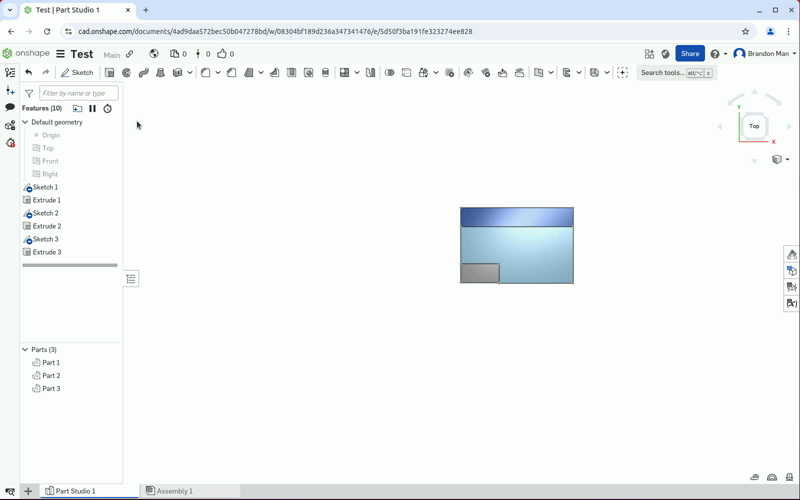
key(up, 3)
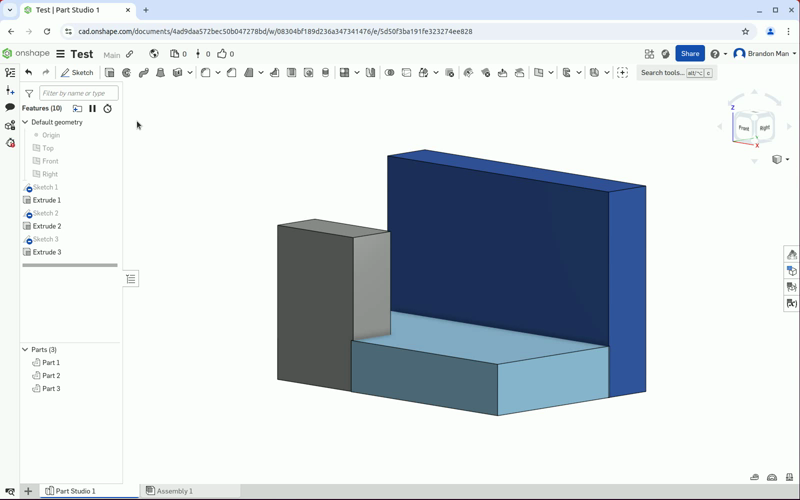
key(left, 3)
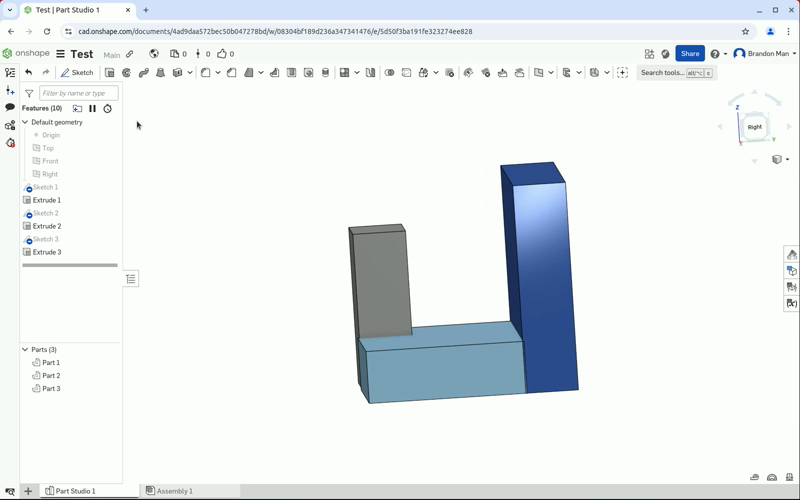
key(right, 3)
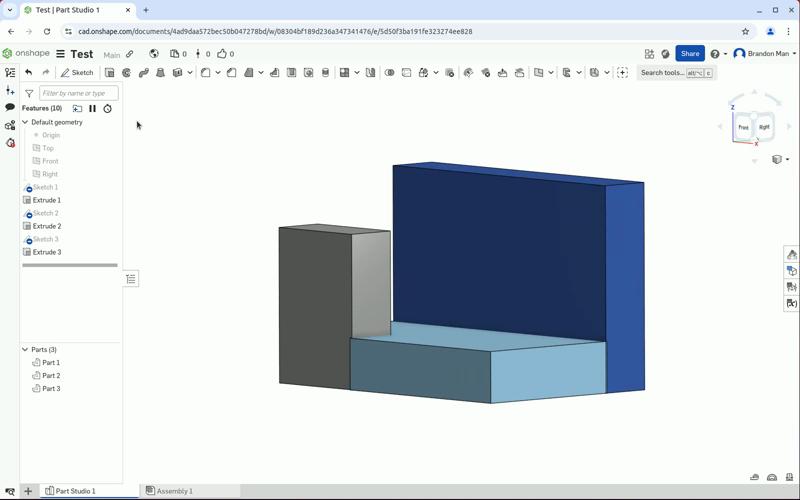
key(down, 3)
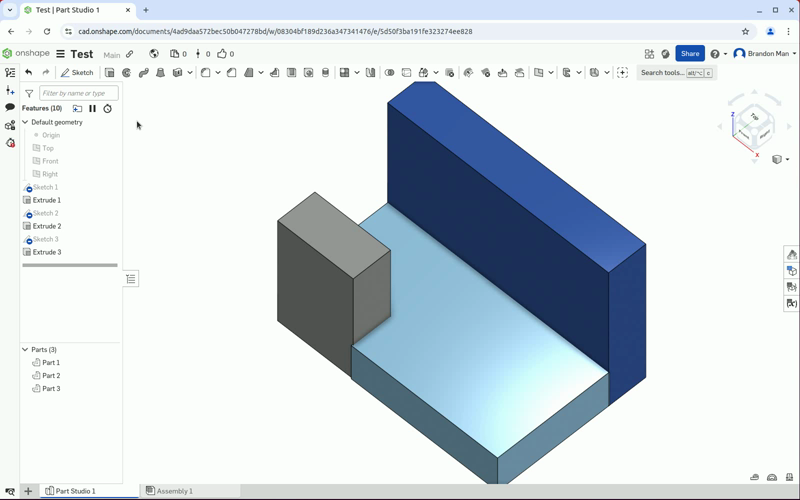
mouse_move(73, 189)
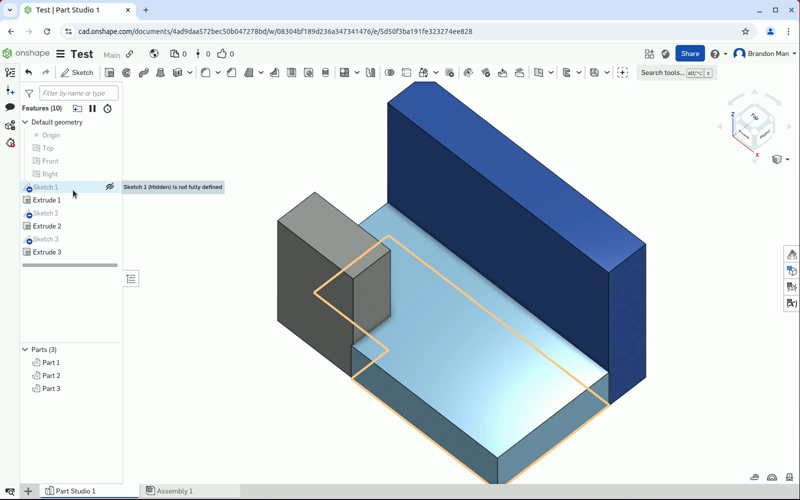
click(73, 189)